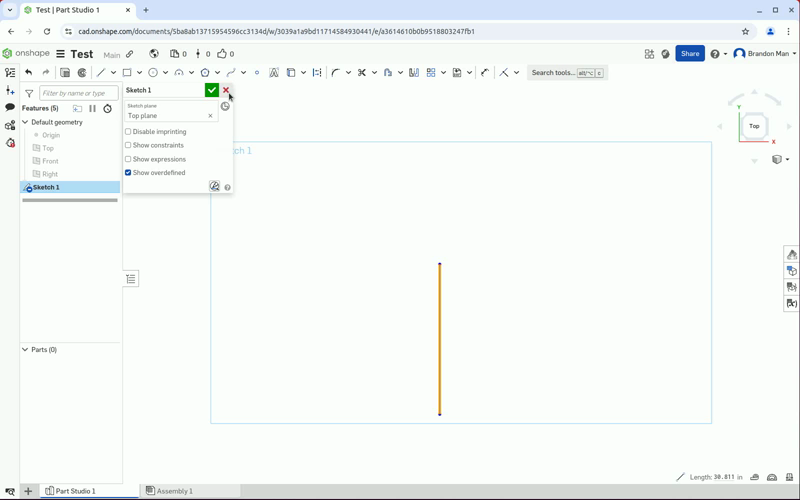
key(shift+h)
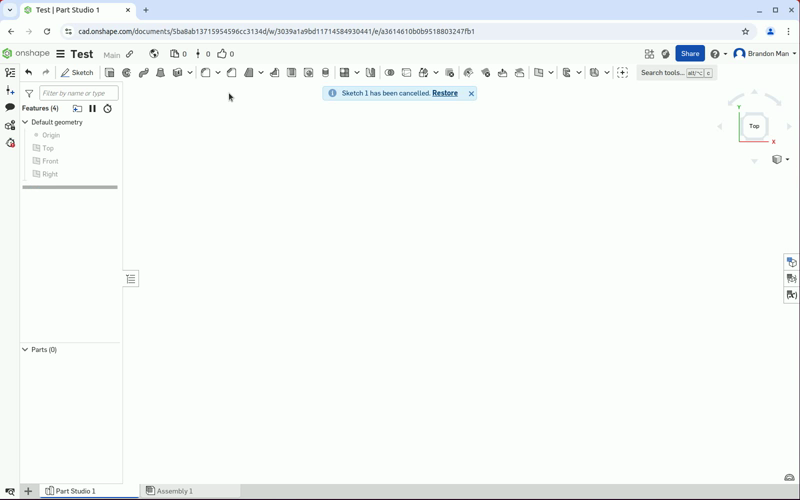
mouse_move(73, 352)
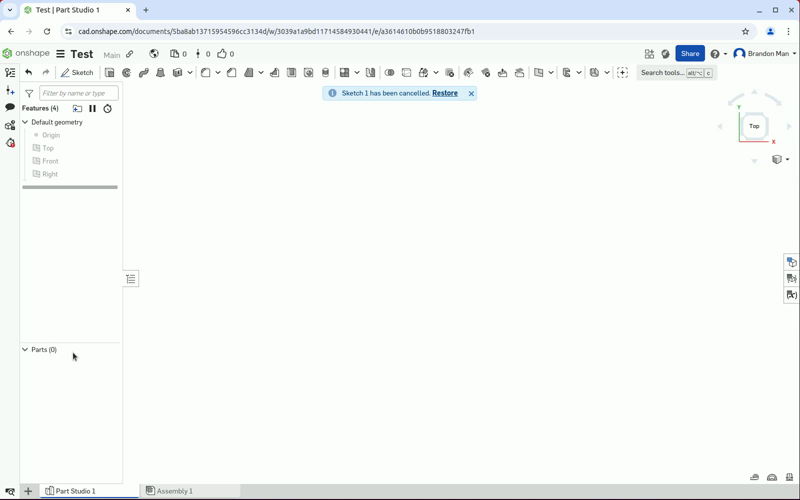
key(y)
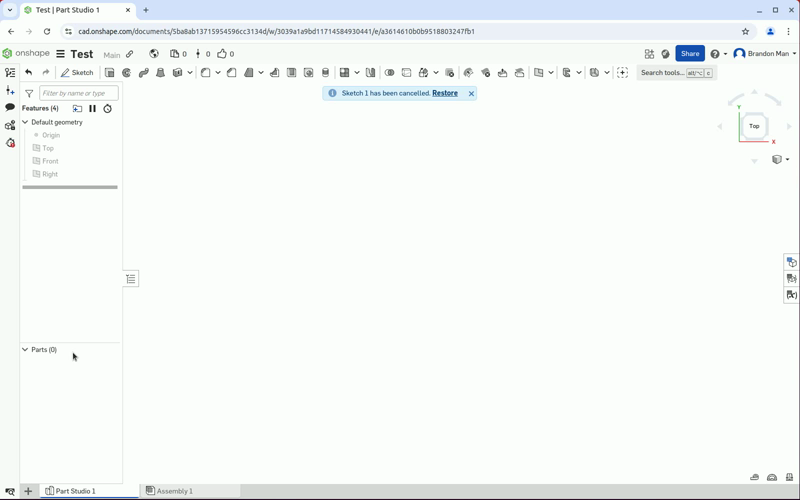
key(shift+p)
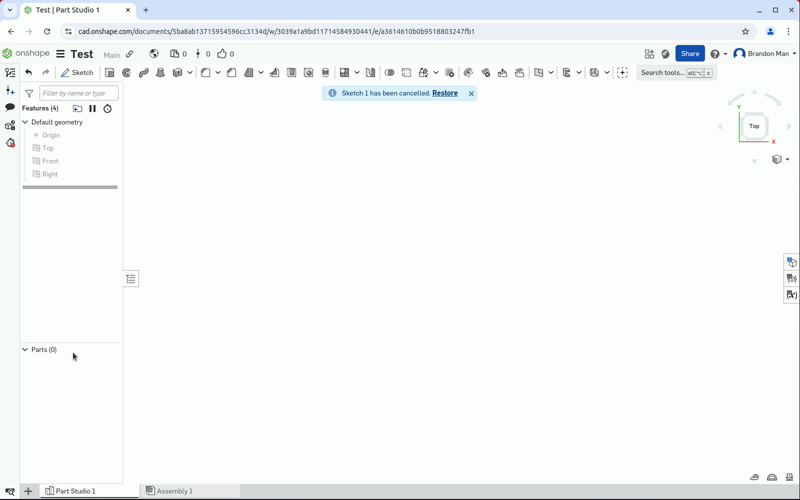
key(space)
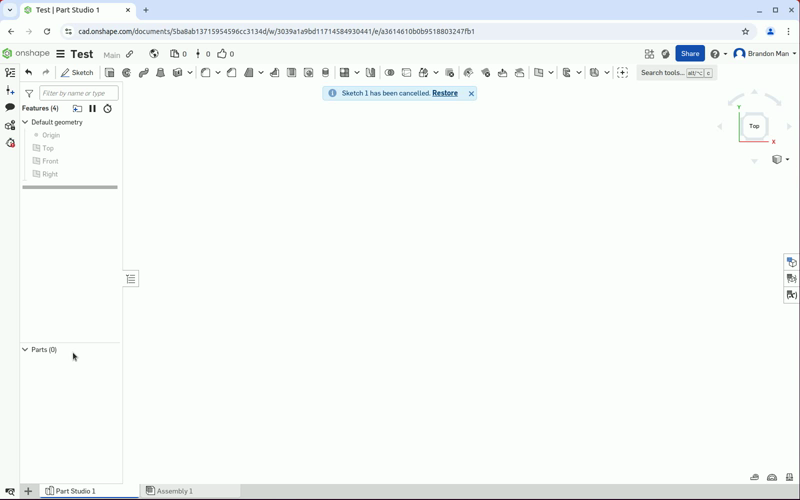
key_down(shift)
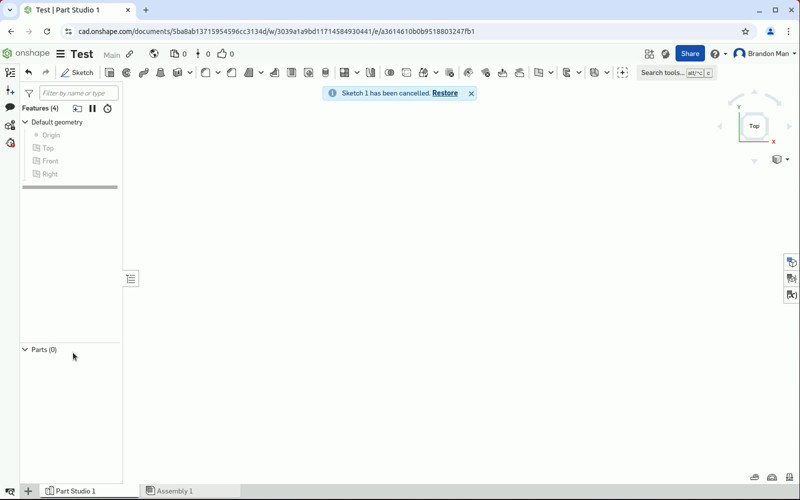
key(up)
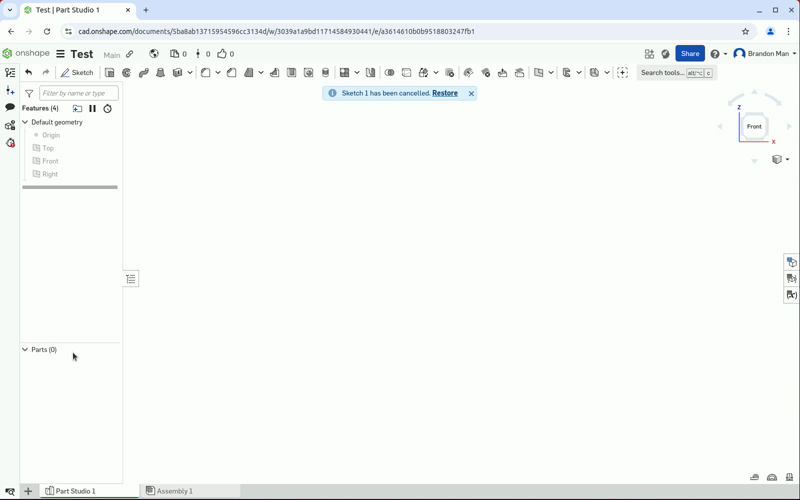
key_up(shift)
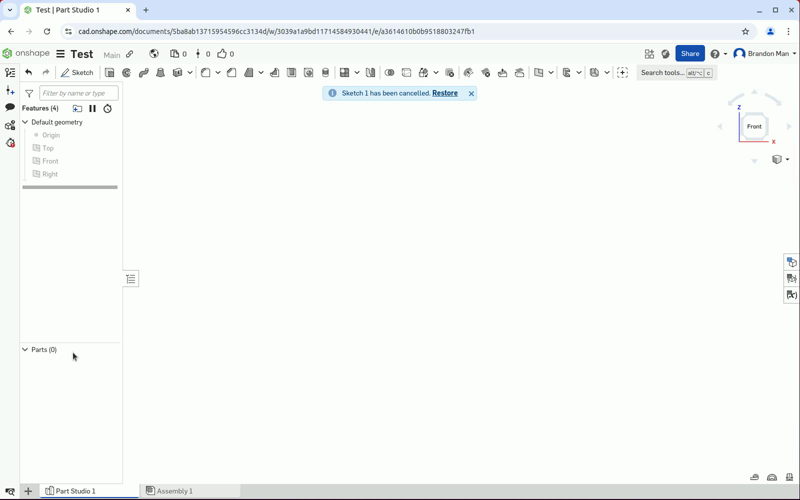
mouse_move(73, 352)
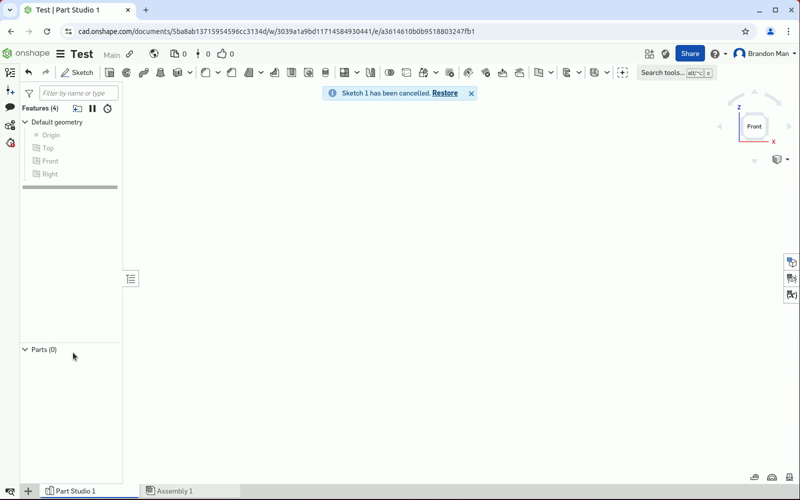
key(shift+y)
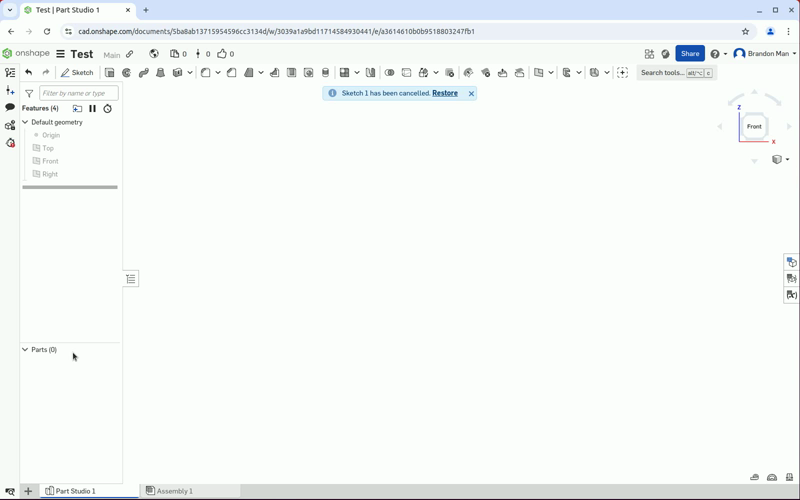
key(shift+s)
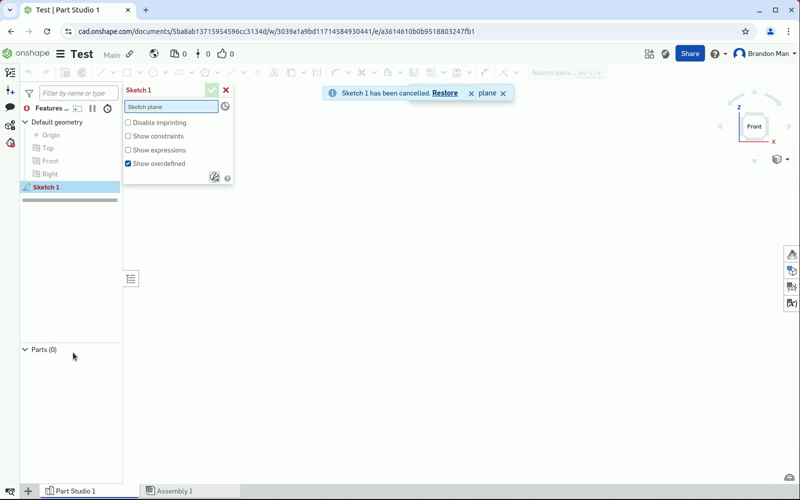
mouse_move(73, 163)
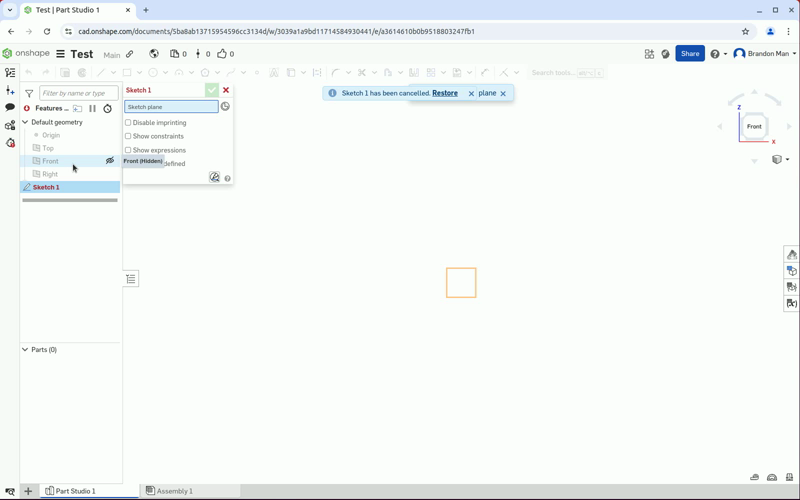
click(73, 163)
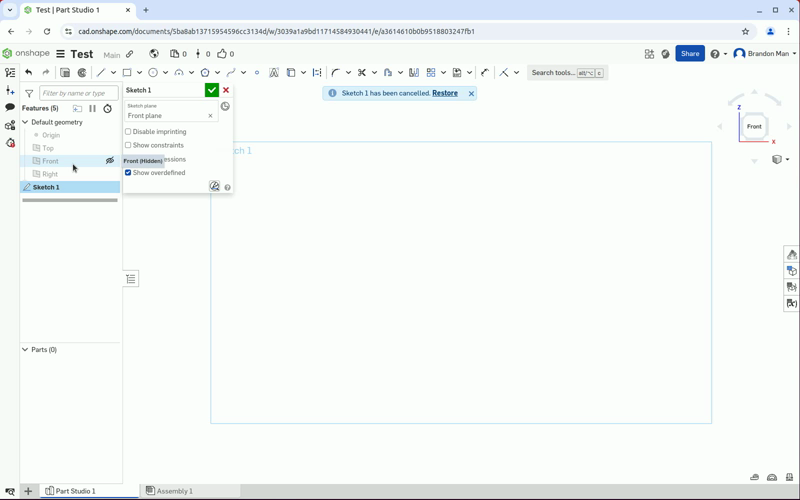
mouse_move(73, 352)
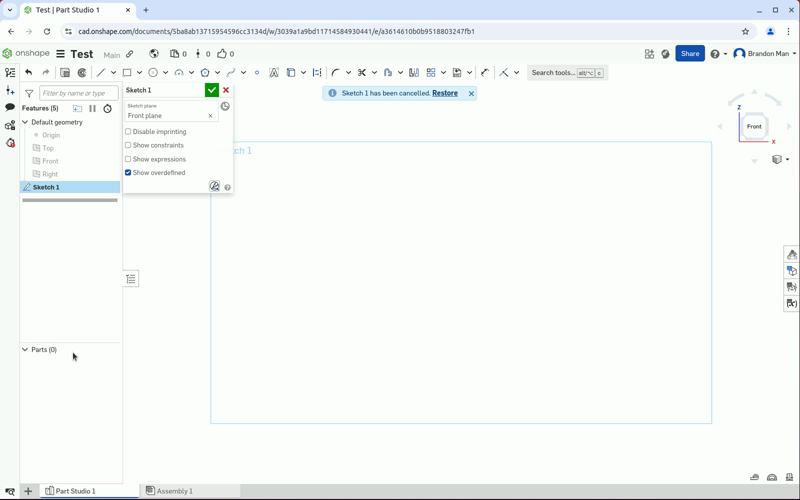
key(y)
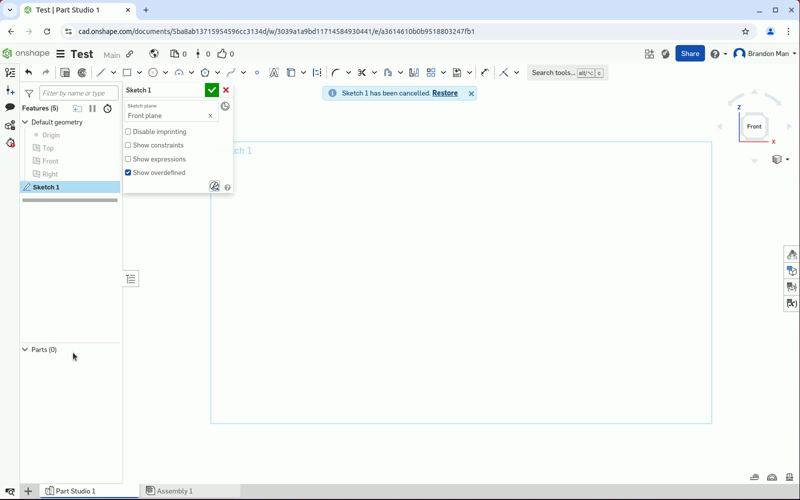
key(l)
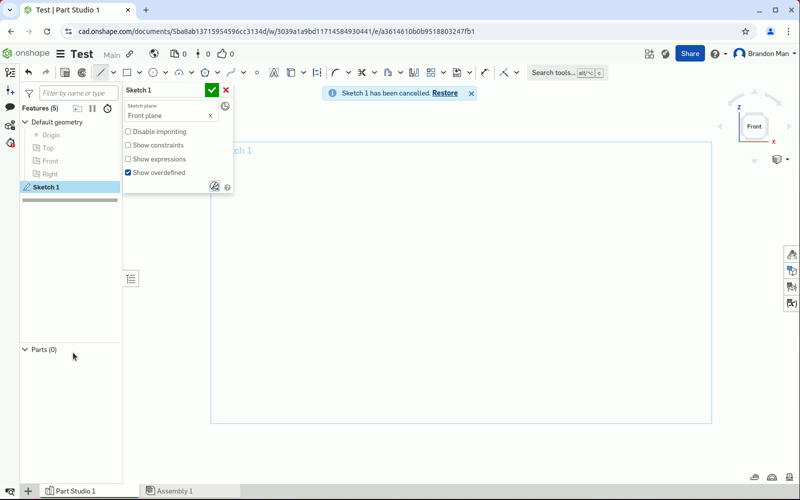
key_down(shift)
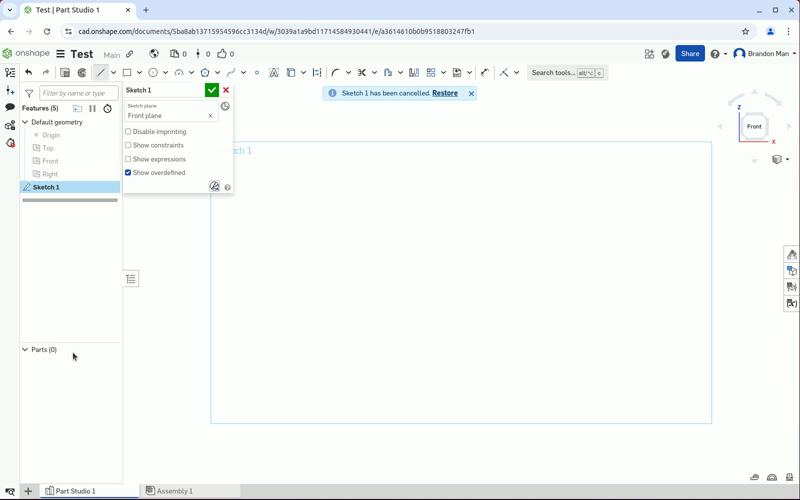
mouse_move(348, 330)
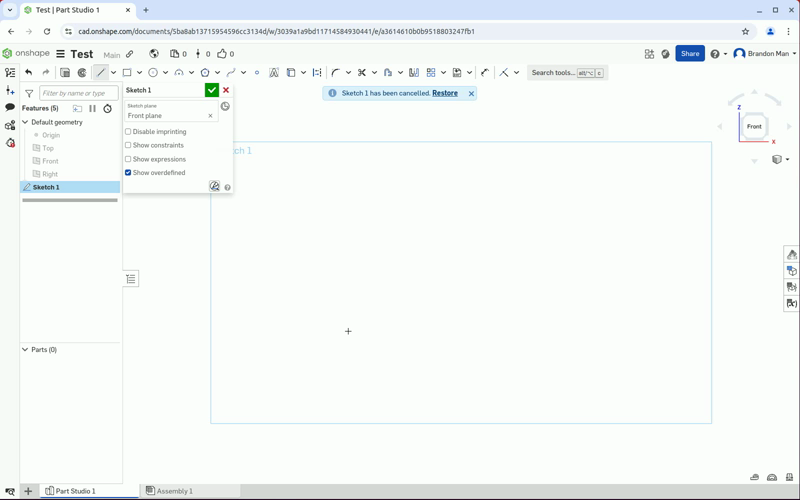
click(348, 330)
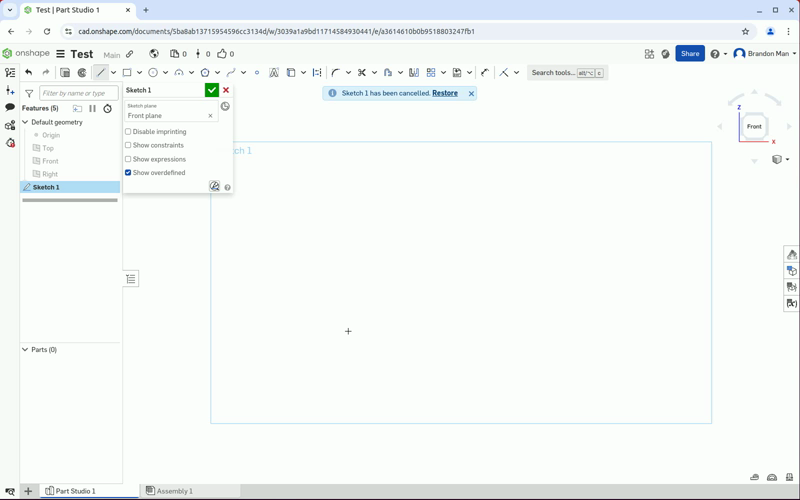
key_up(shift)
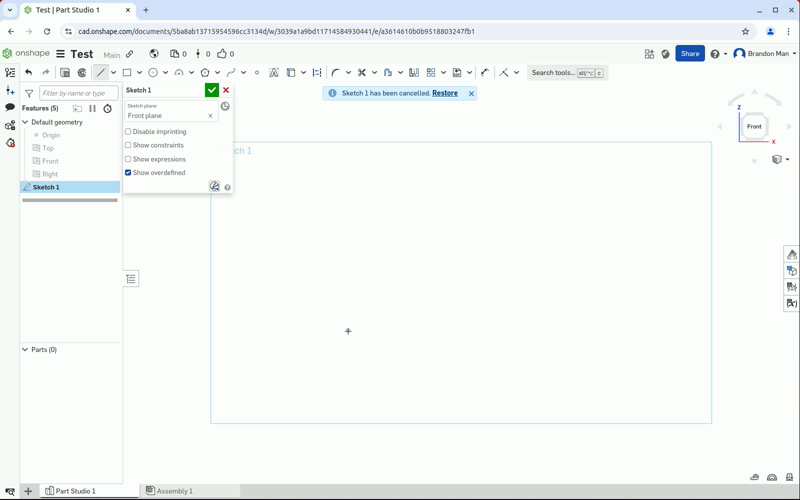
key_down(shift)
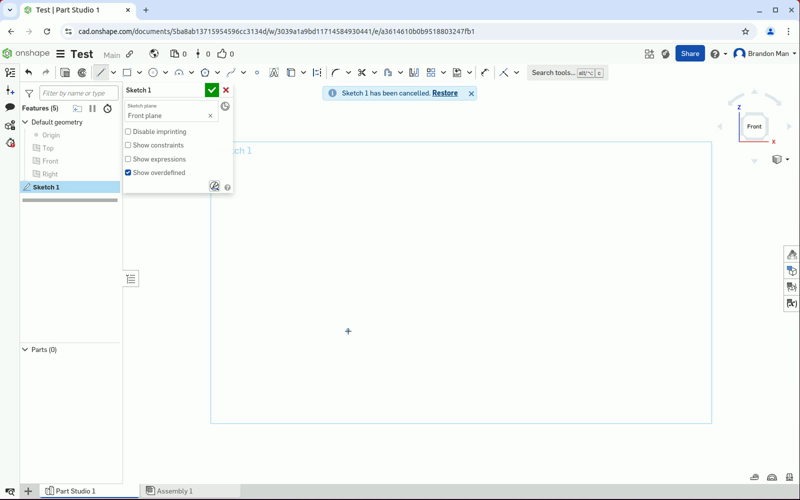
mouse_move(487, 330)
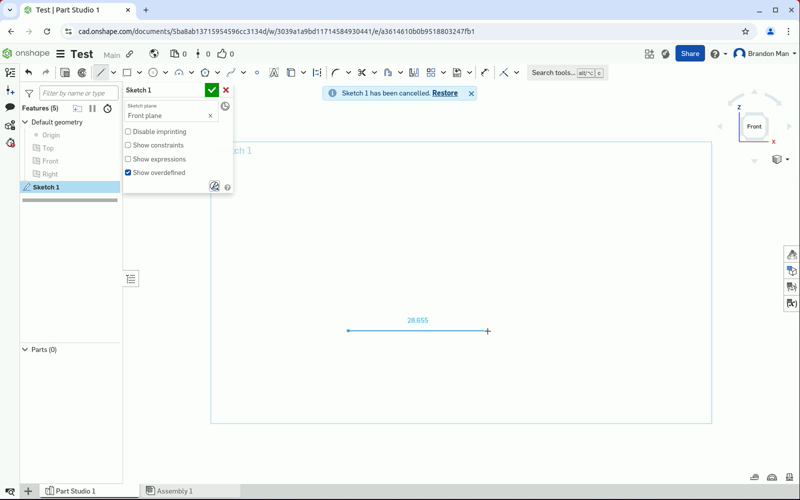
click(487, 330)
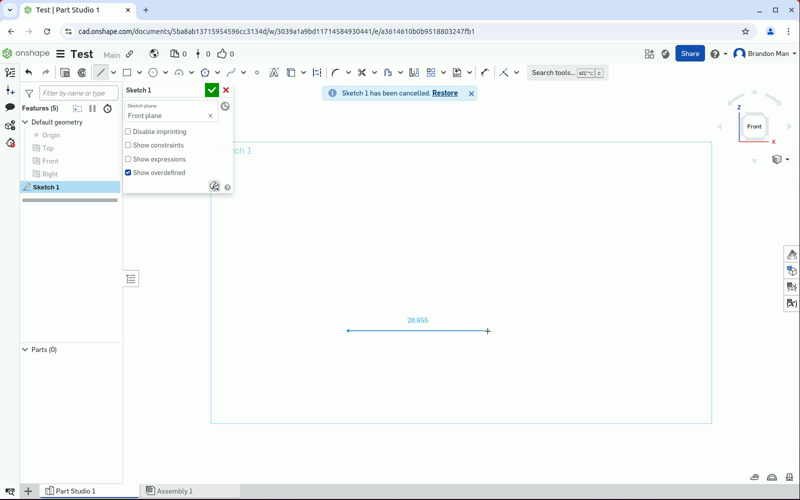
key_up(shift)
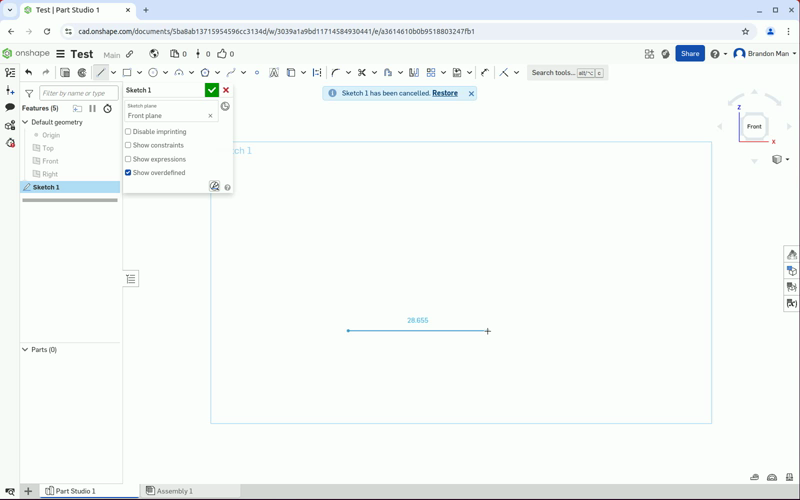
key_down(shift)
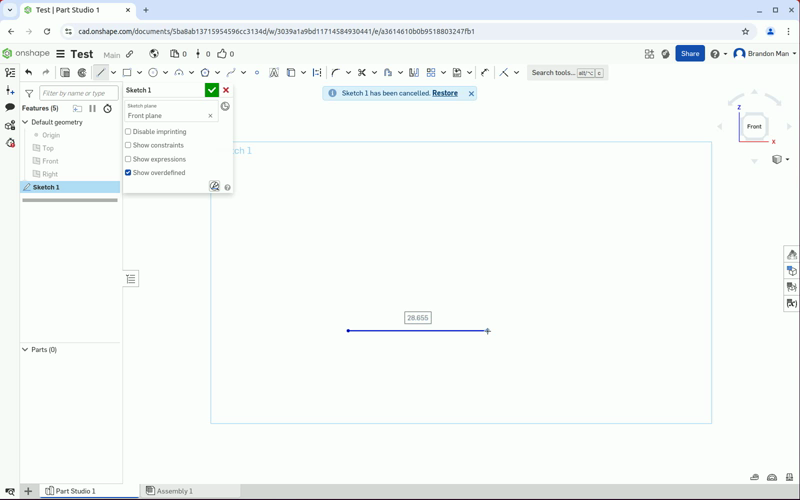
mouse_move(517, 330)
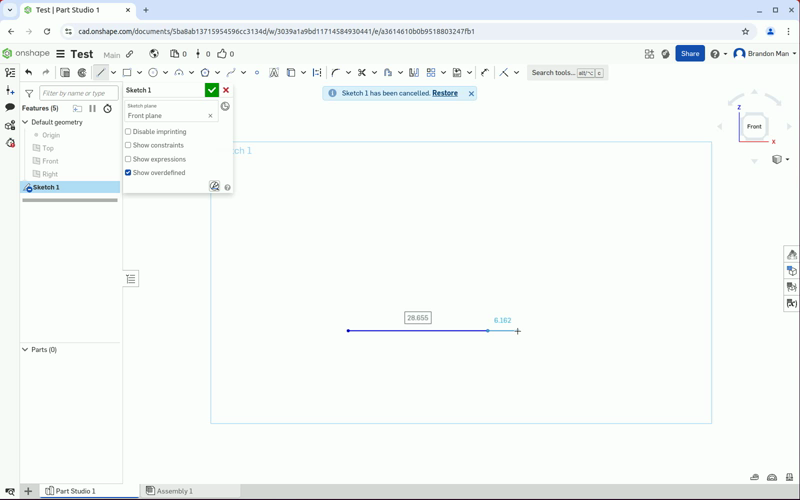
mouse_move(487, 295)
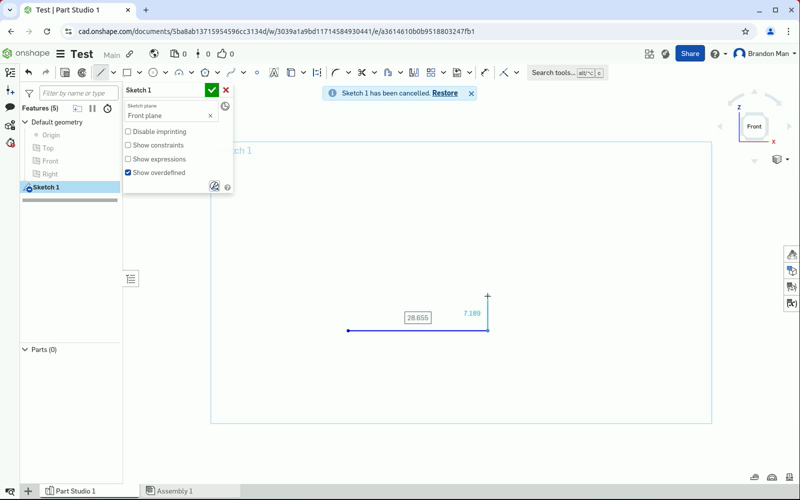
click(487, 295)
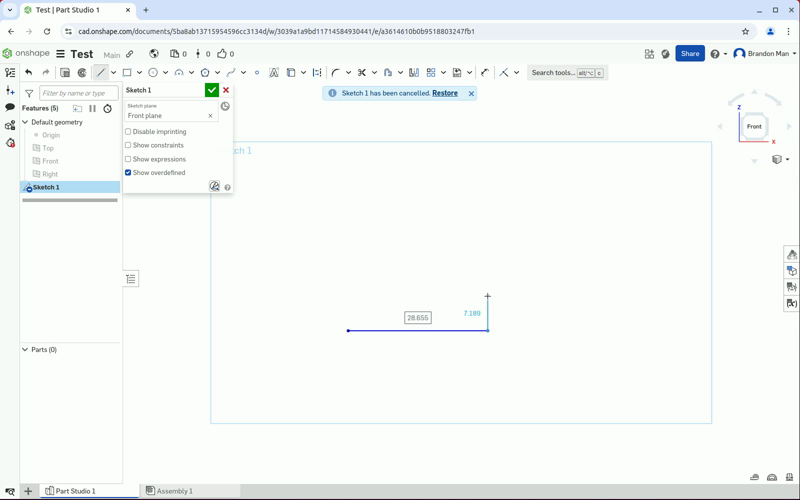
key_up(shift)
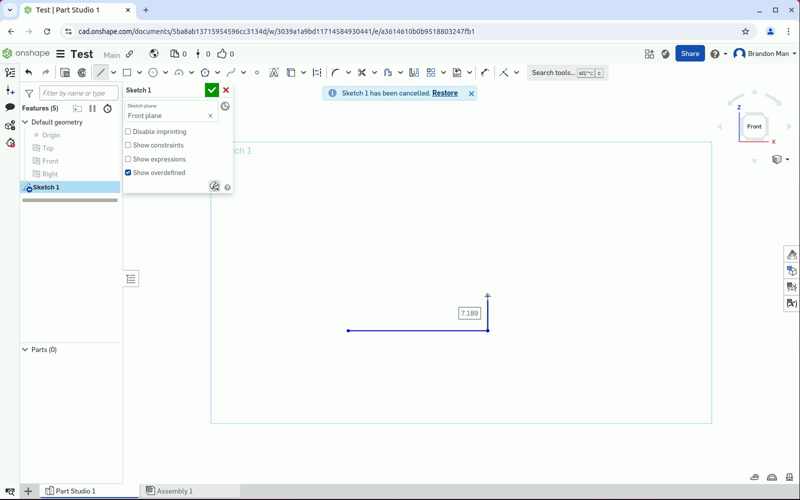
key_down(shift)
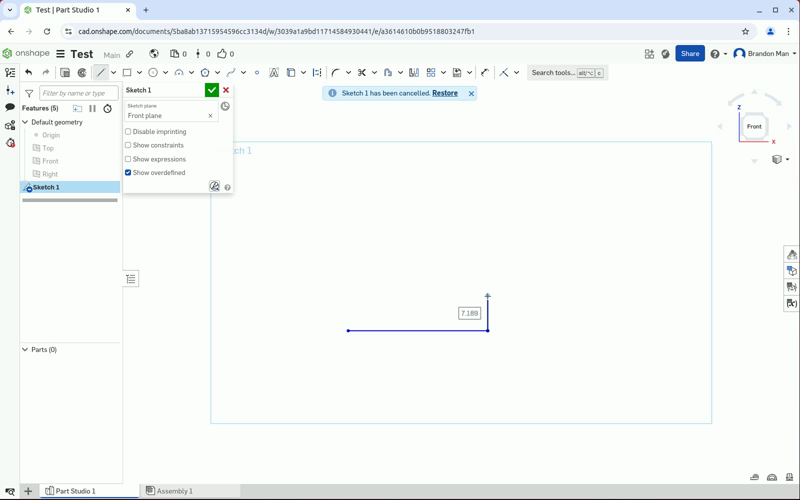
mouse_move(348, 295)
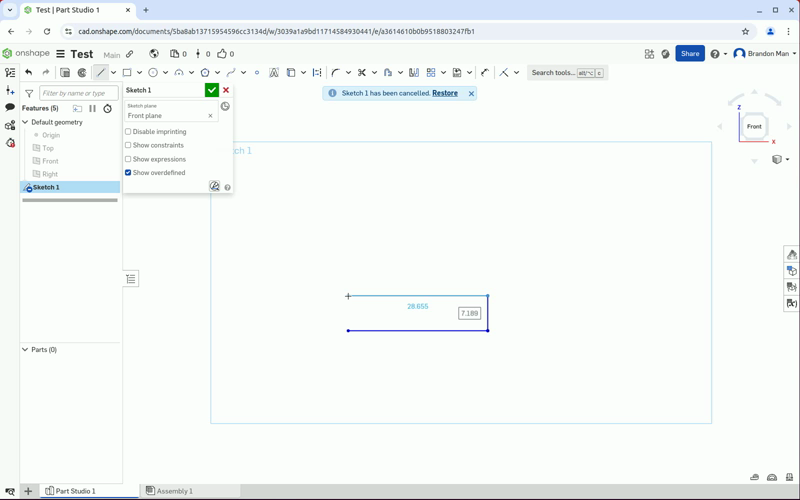
click(348, 295)
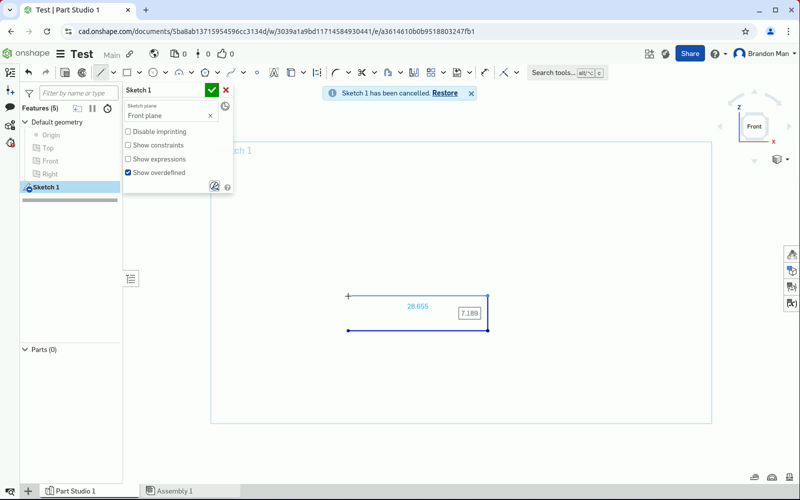
key_up(shift)
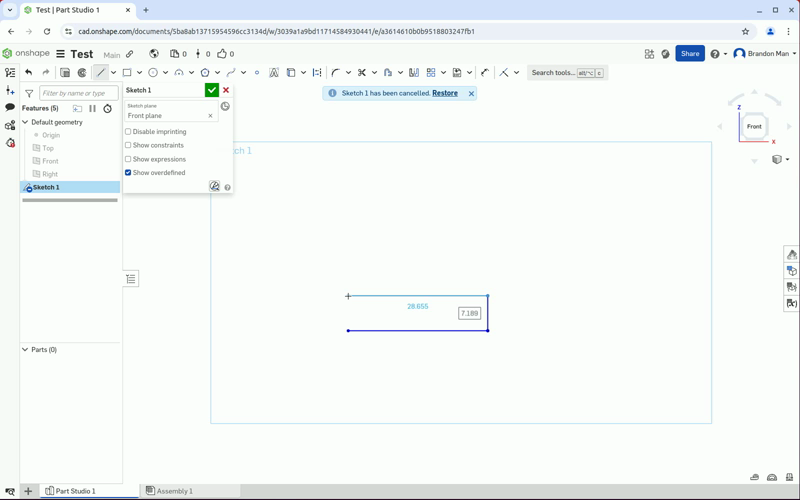
mouse_move(378, 295)
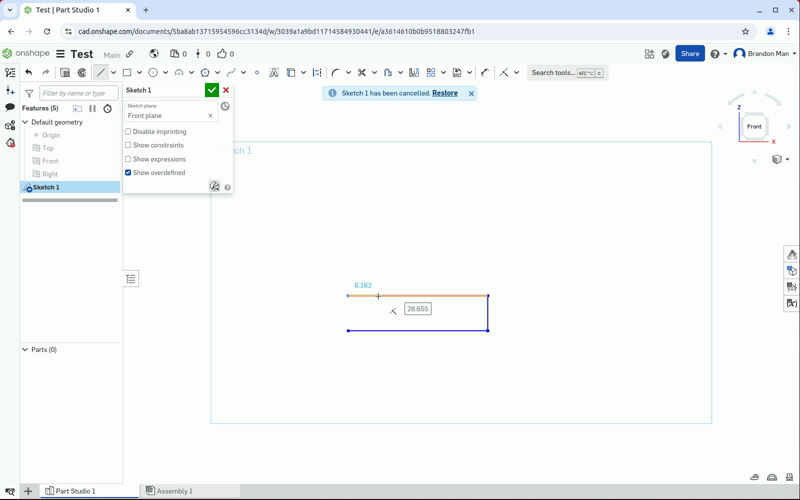
key_down(shift)
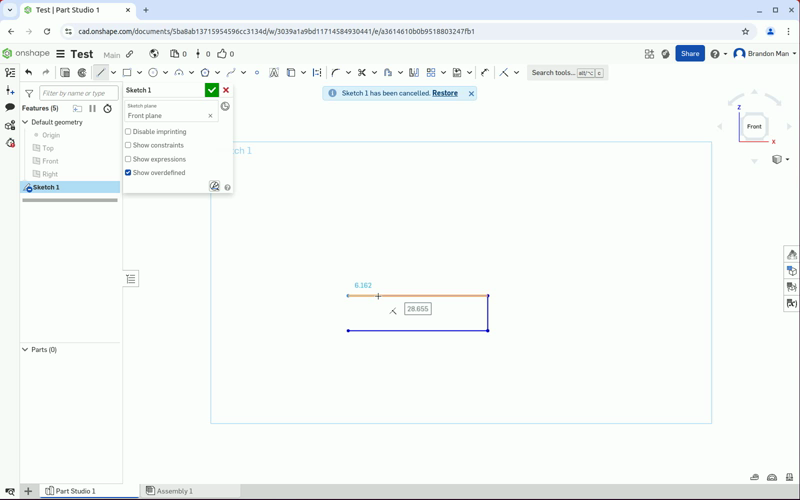
mouse_move(348, 330)
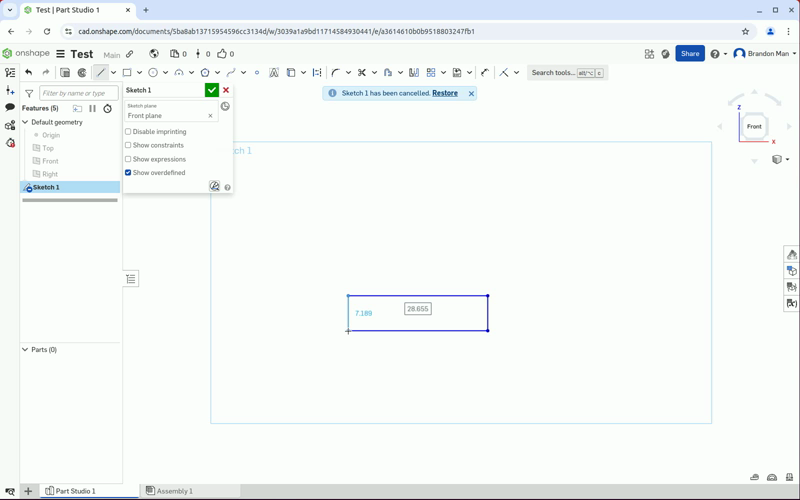
key_up(shift)
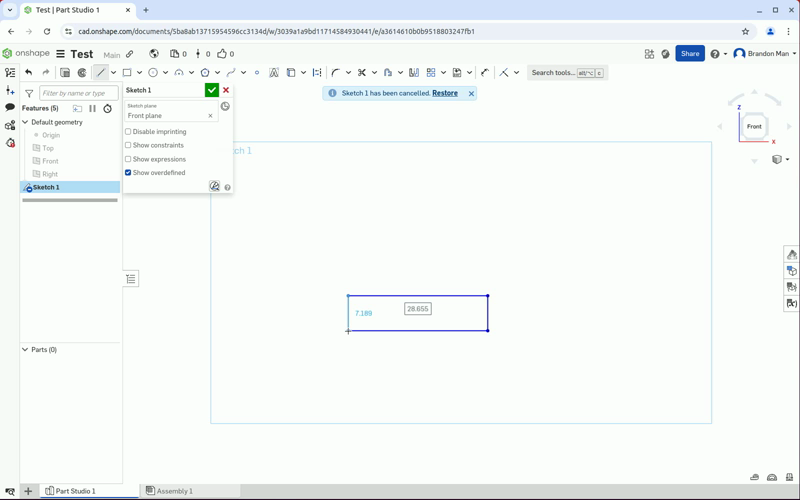
click(348, 330)
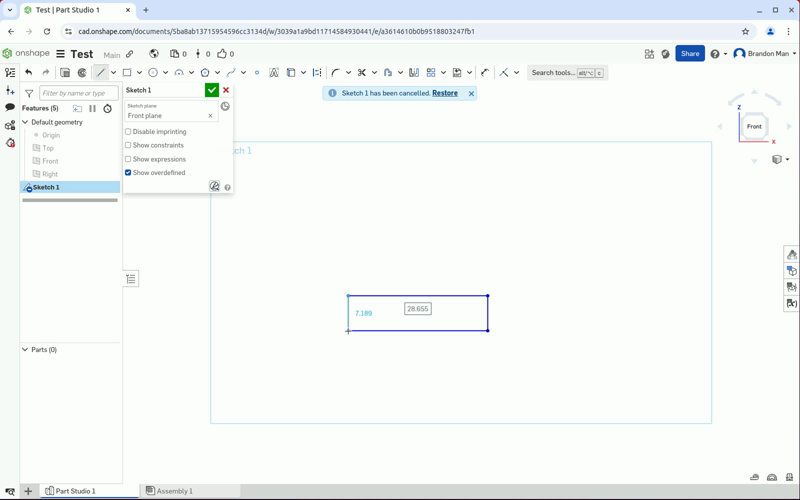
key(esc)
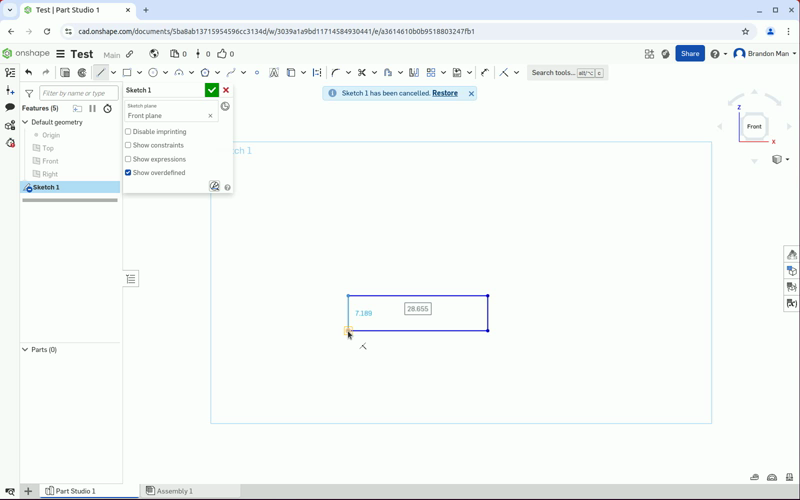
mouse_move(458, 315)
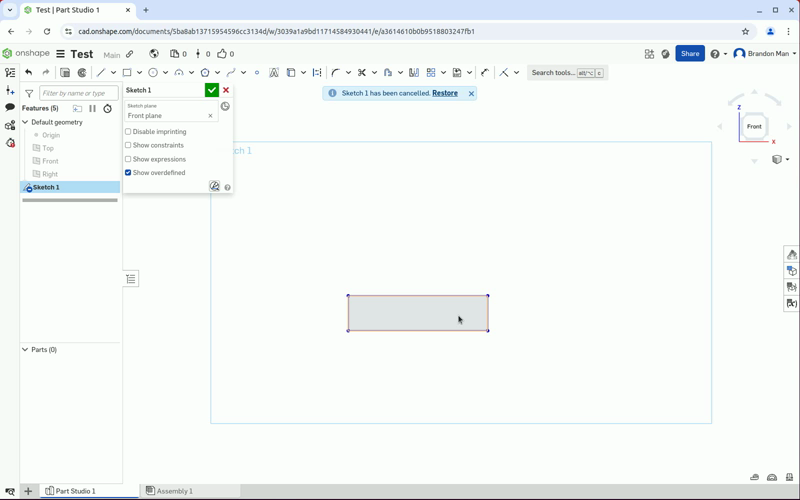
click(458, 315)
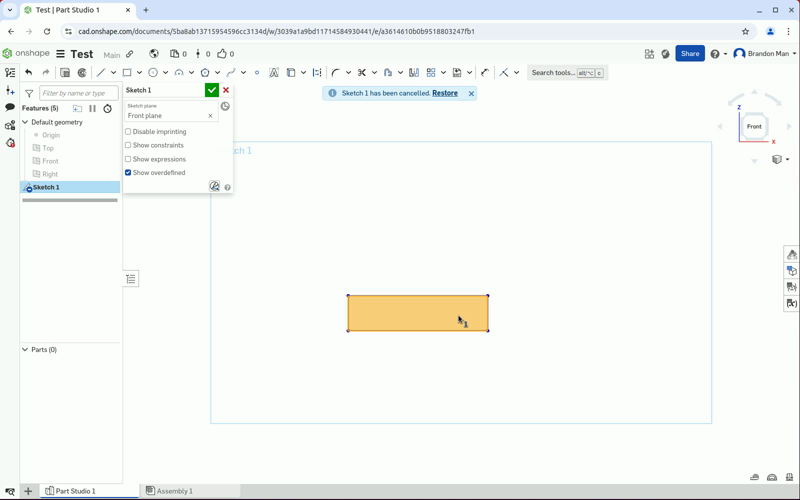
mouse_move(73, 352)
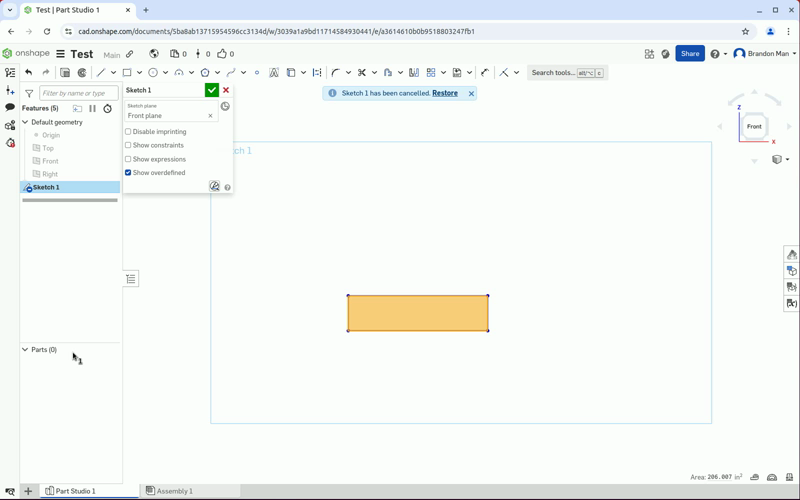
key(shift+y)
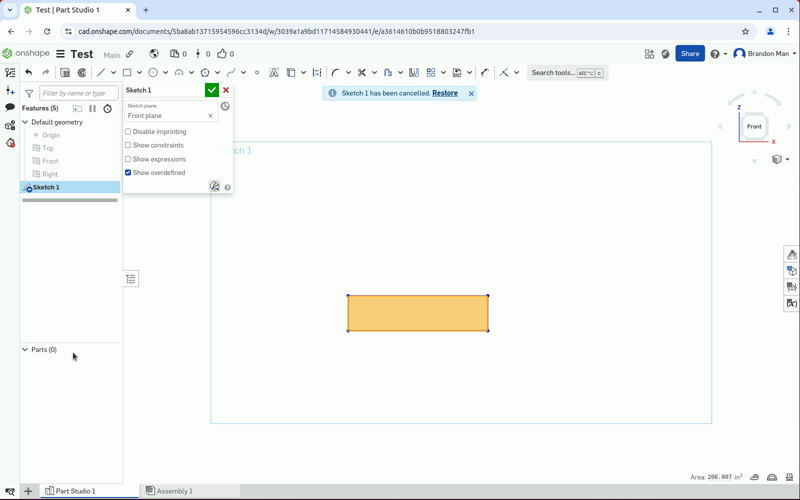
key(shift+e)
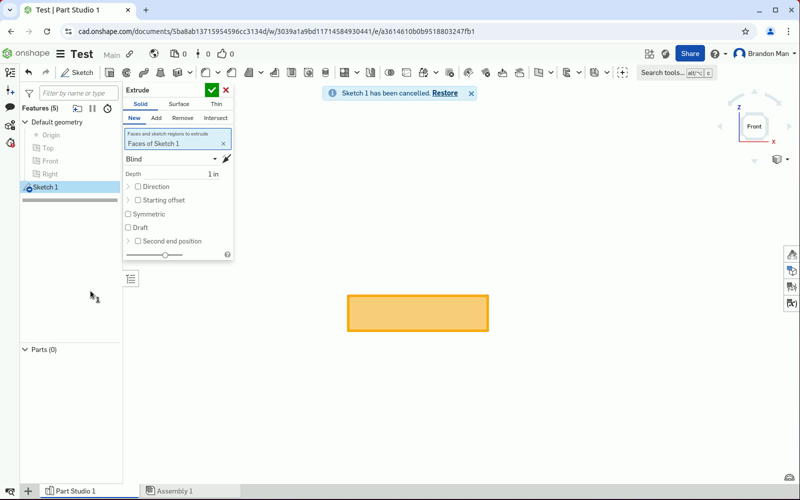
mouse_move(143, 106)
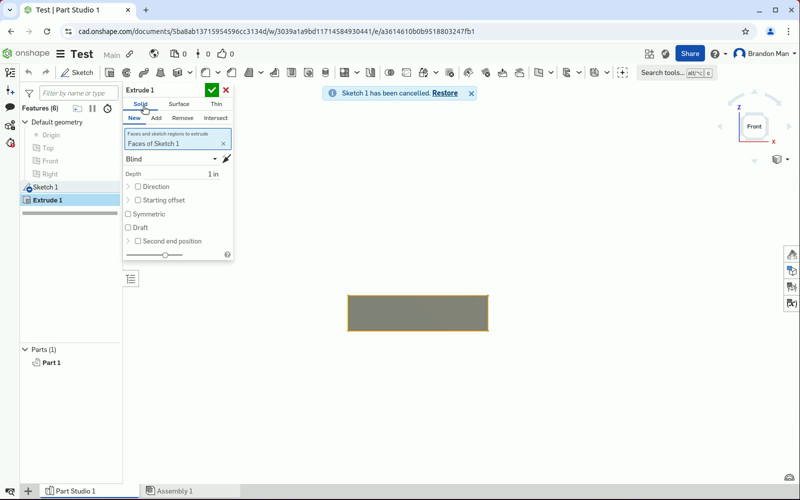
click(143, 106)
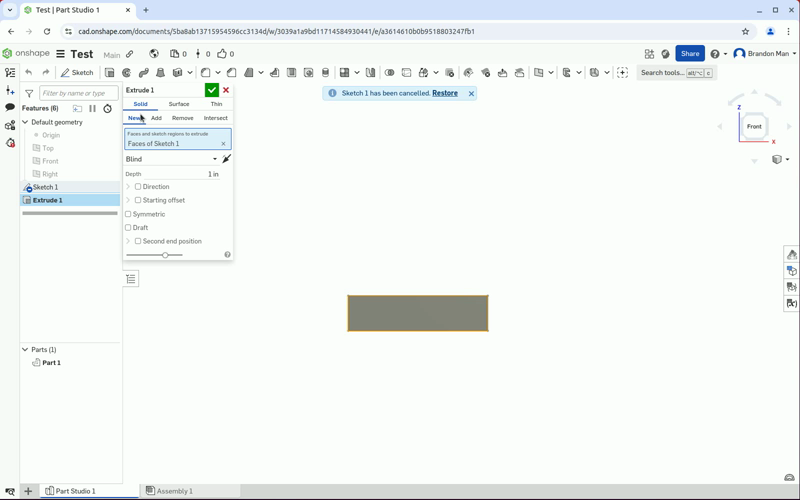
mouse_move(137, 120)
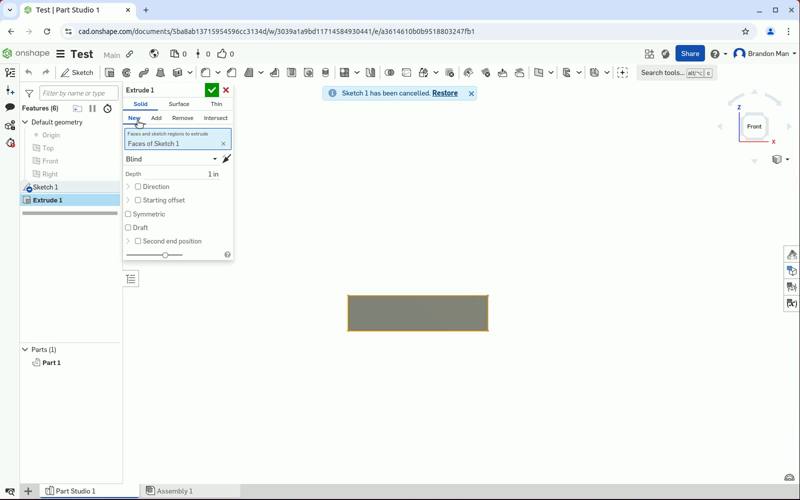
click(137, 120)
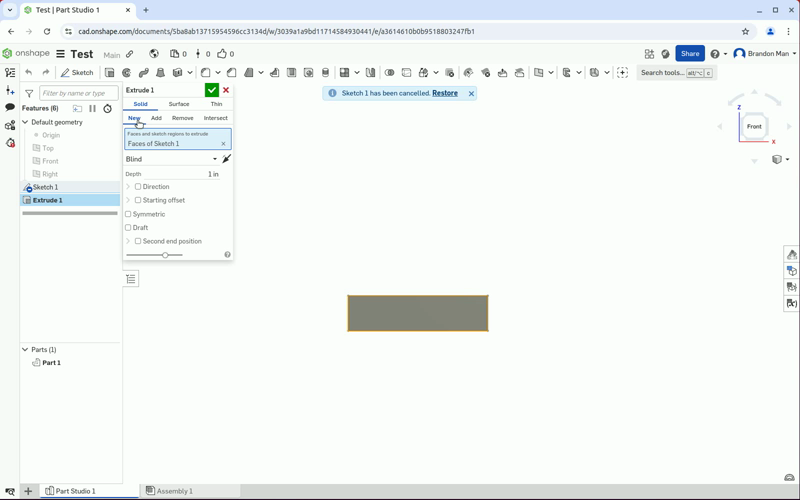
key(tab, 4)
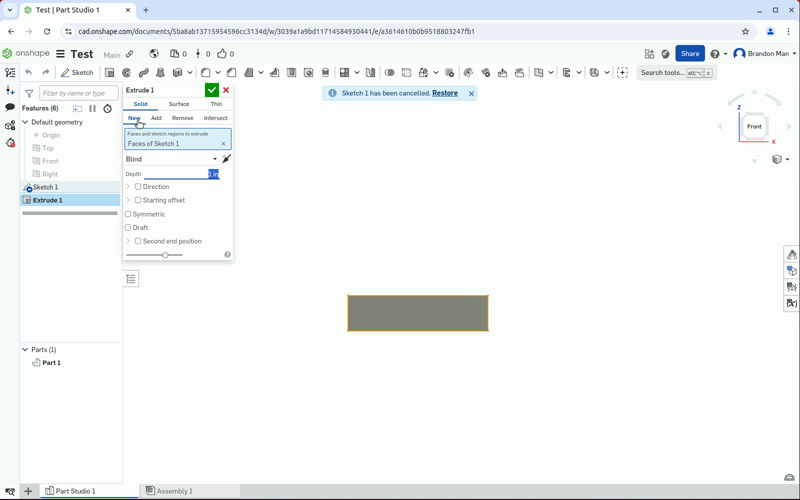
text(10.832)
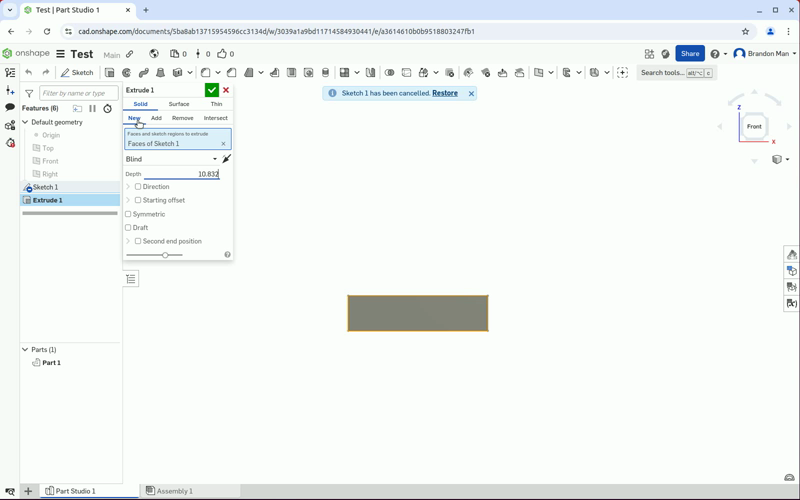
key(enter)
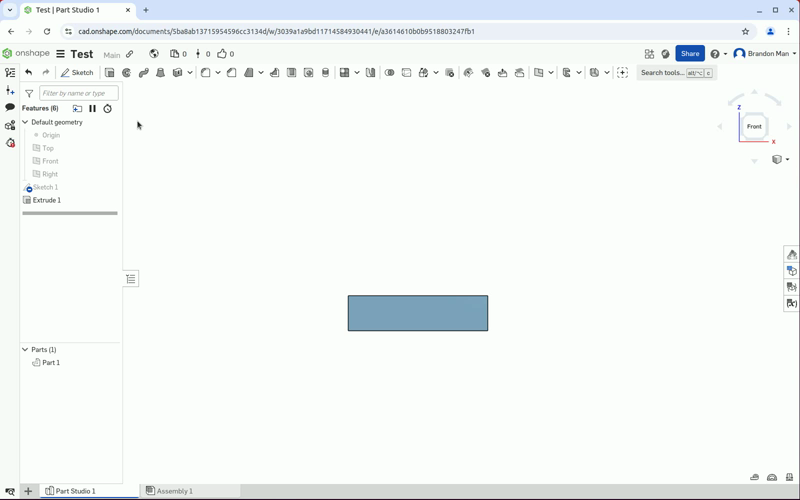
key(shift+h)
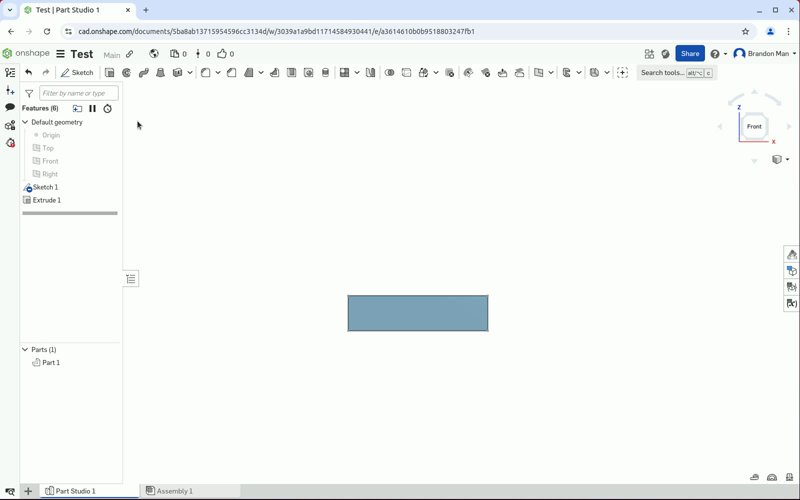
key(shift+h)
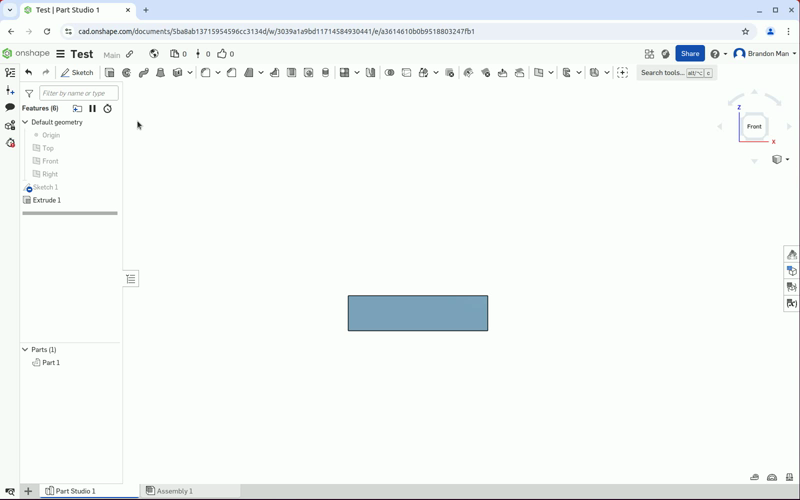
mouse_move(73, 189)
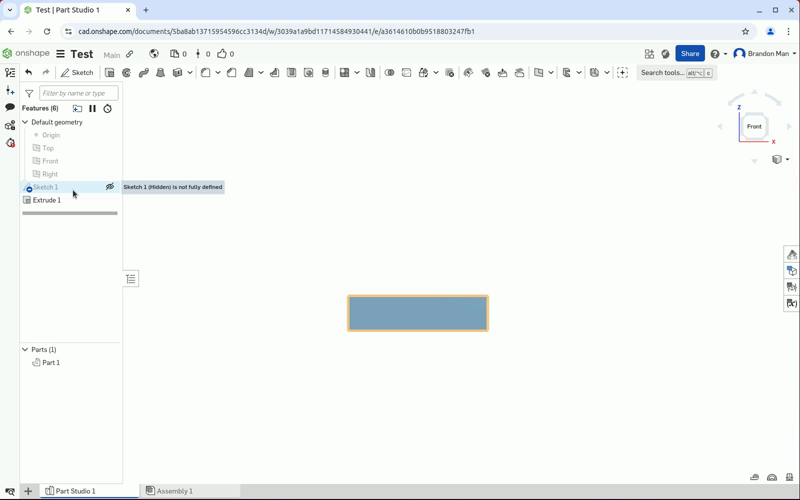
click(73, 189)
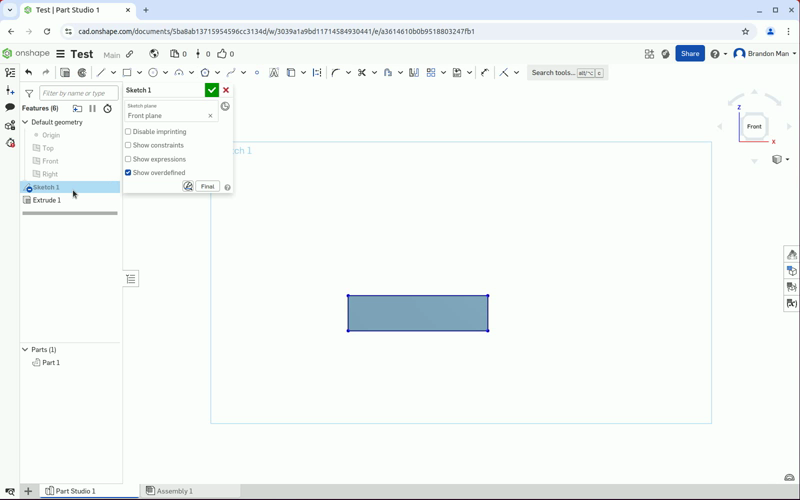
mouse_move(229, 92)
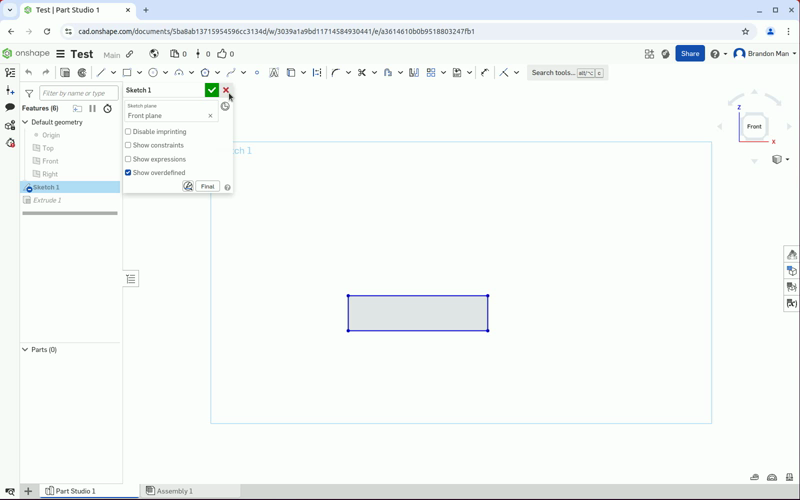
click(229, 92)
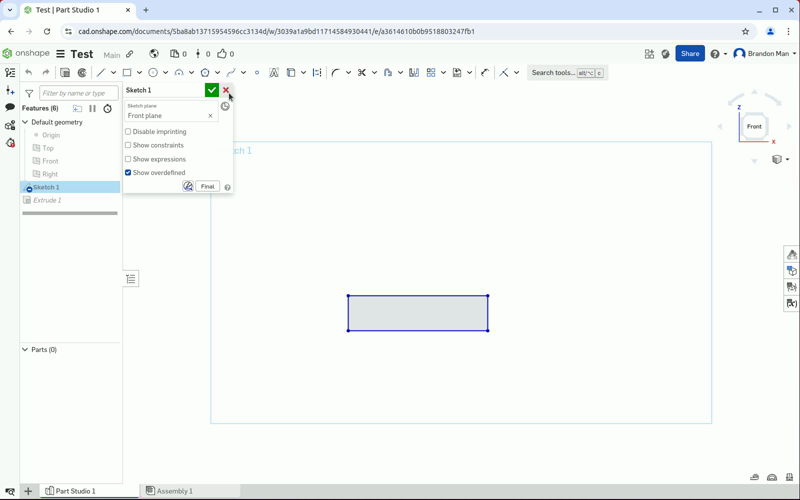
key(shift+s)
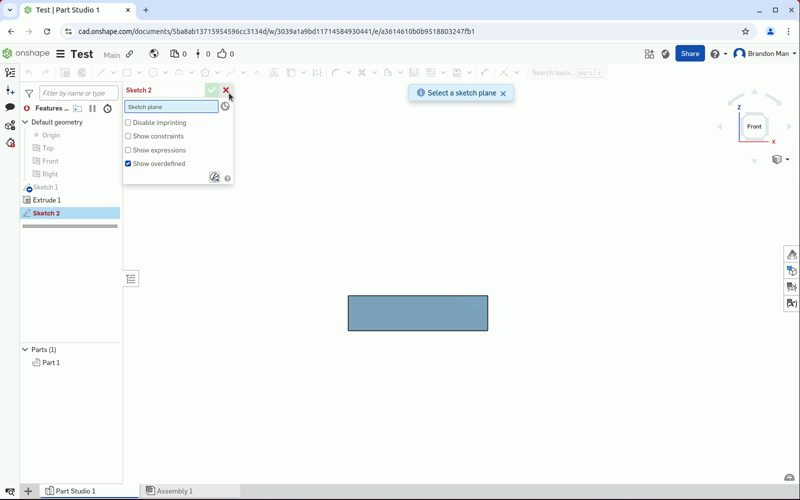
mouse_move(73, 163)
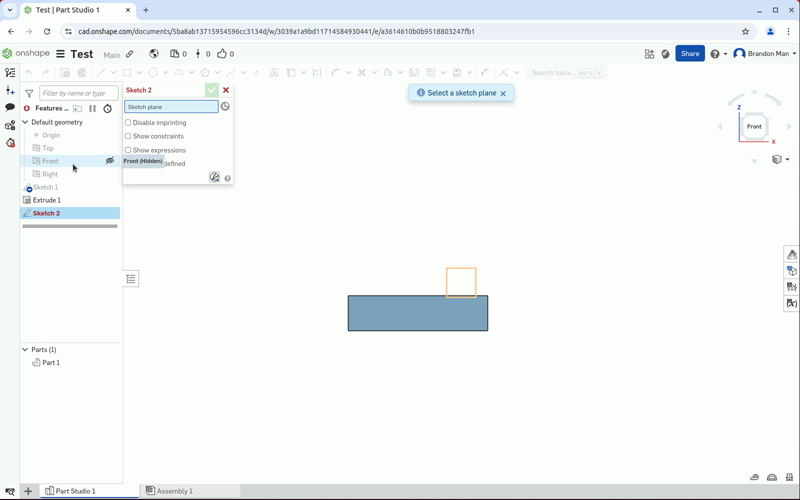
click(73, 163)
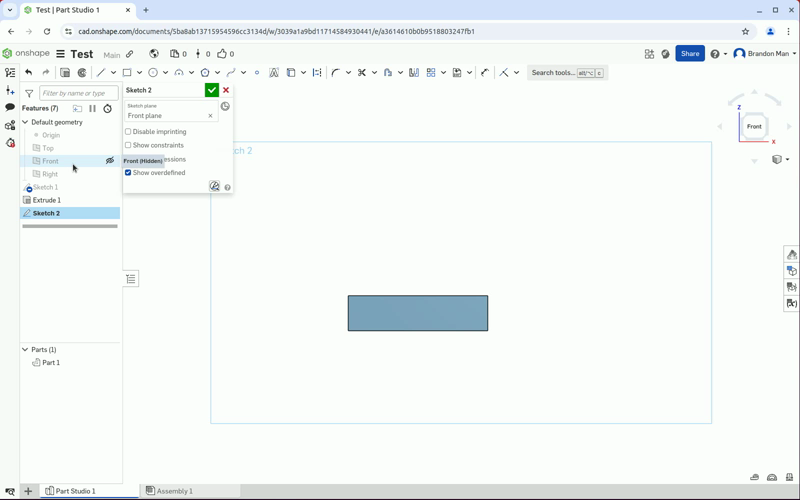
mouse_move(73, 352)
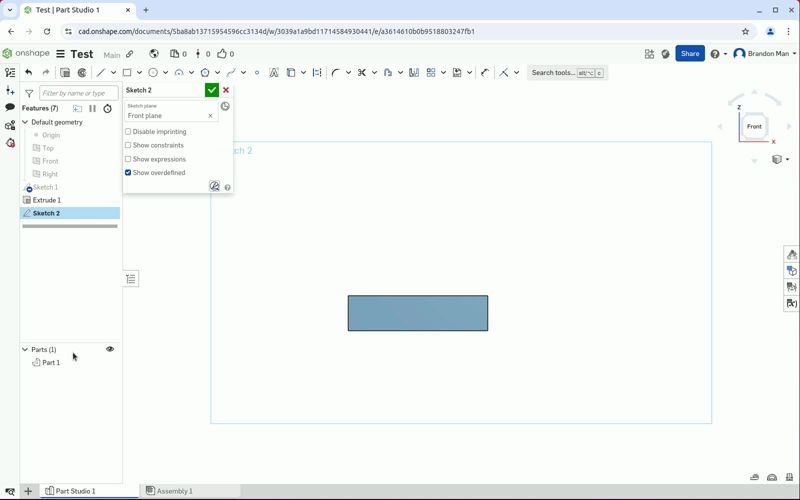
key(y)
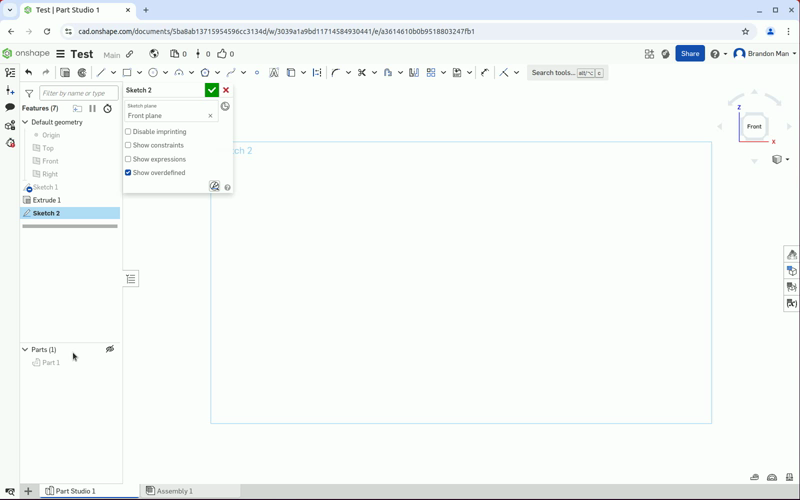
key(l)
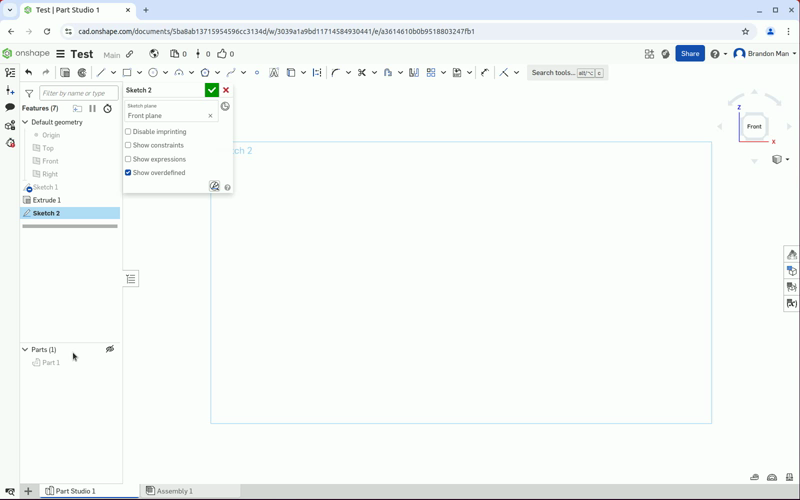
key_down(shift)
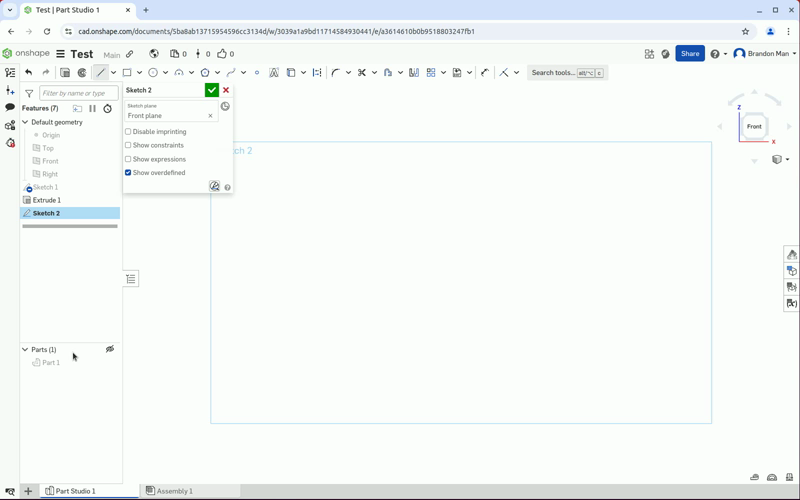
mouse_move(348, 295)
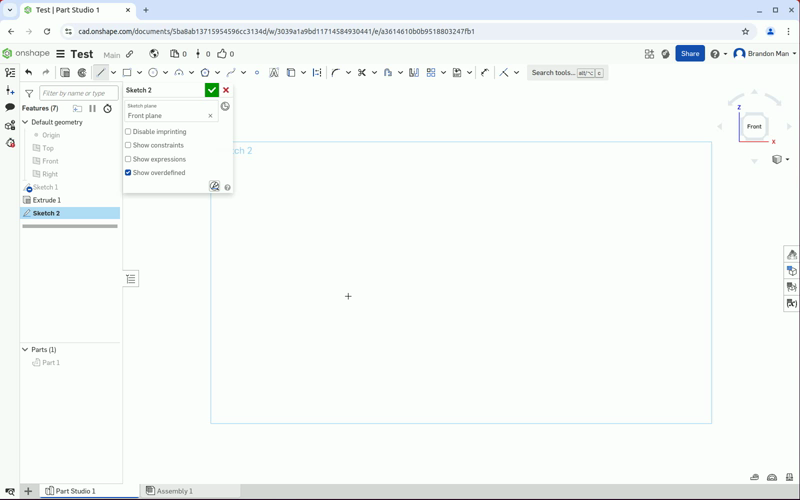
click(348, 295)
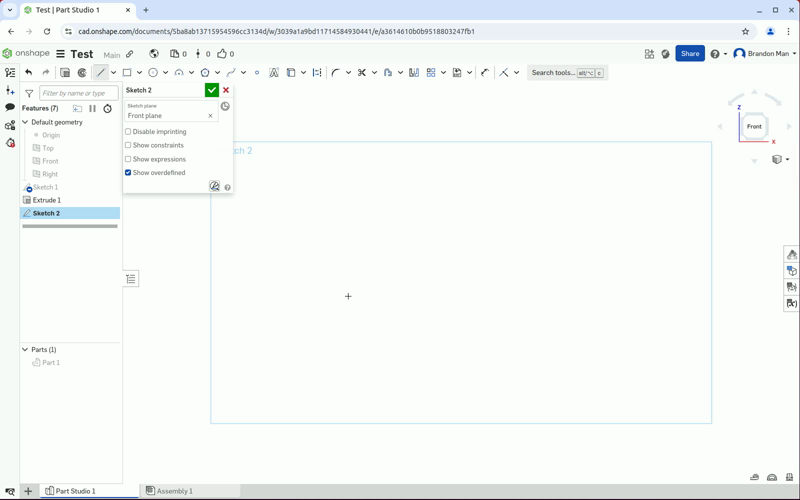
key_up(shift)
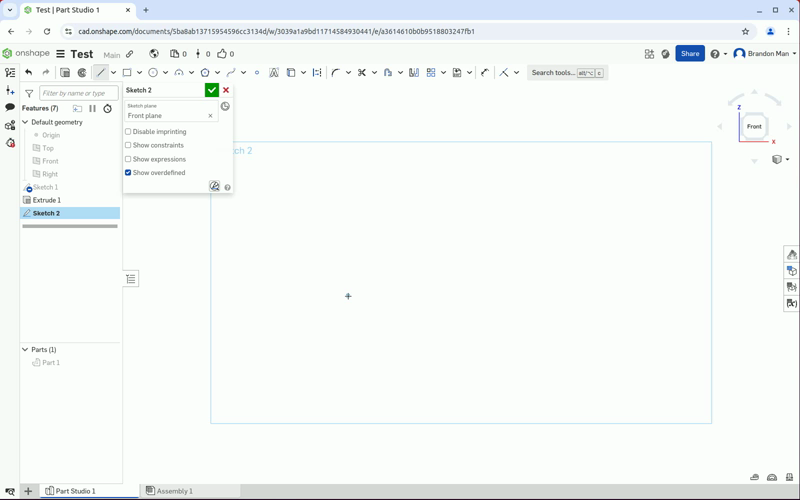
key_down(shift)
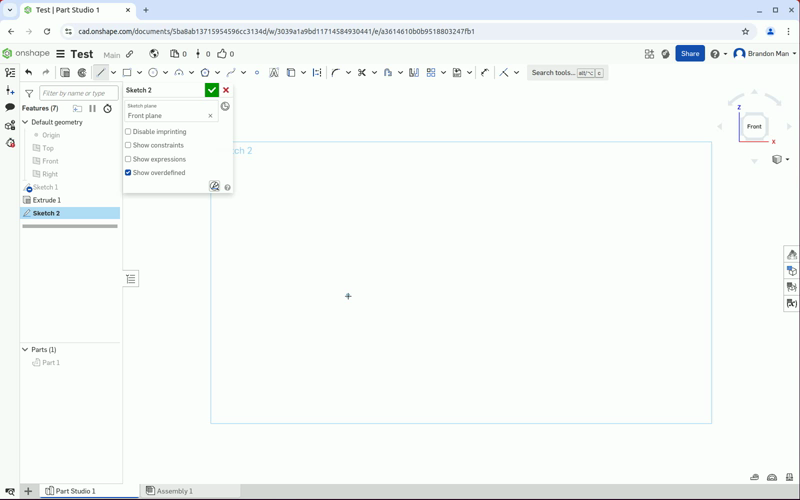
mouse_move(435, 295)
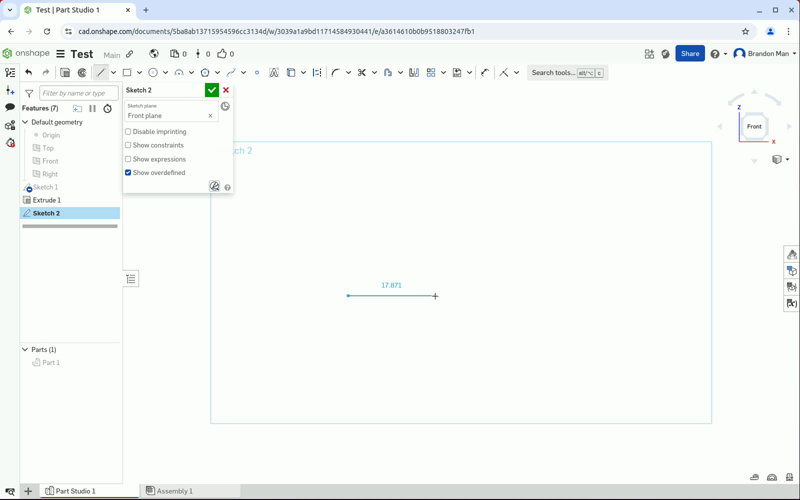
click(435, 295)
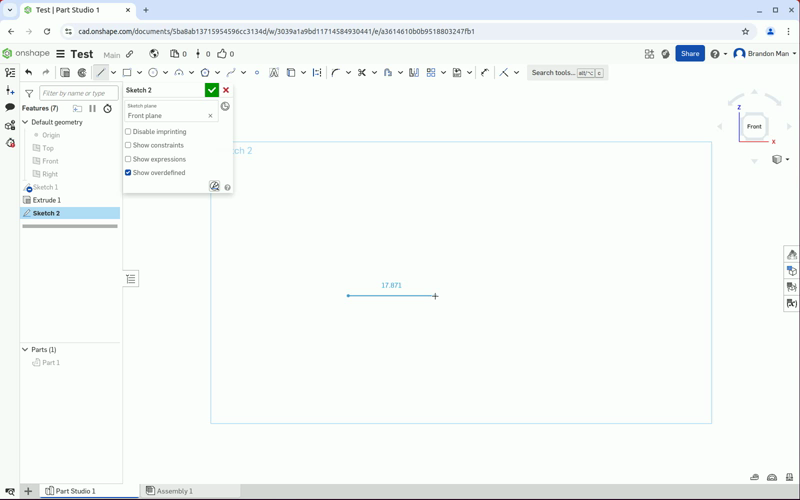
key_up(shift)
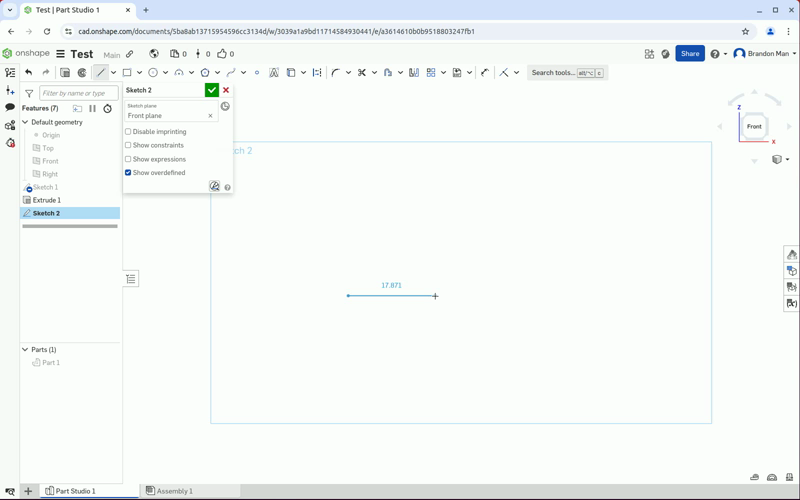
key_down(shift)
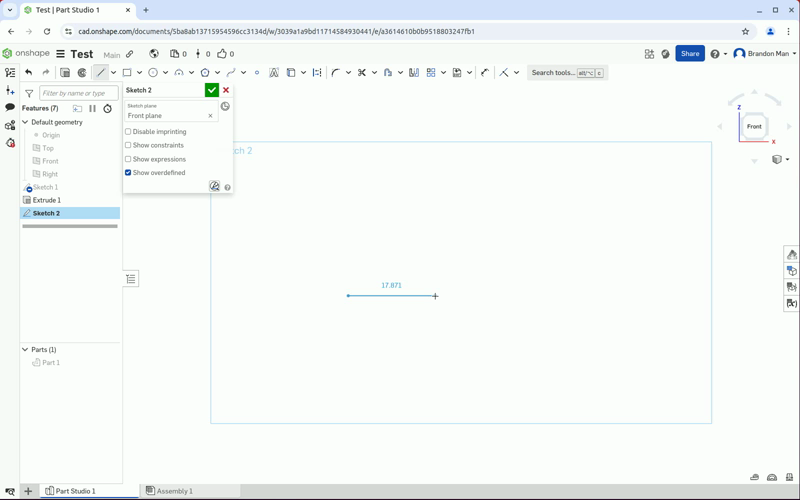
mouse_move(465, 295)
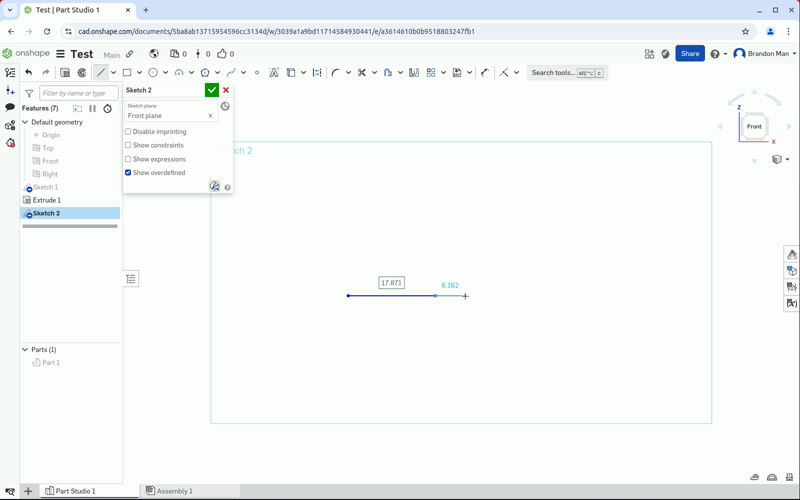
mouse_move(435, 261)
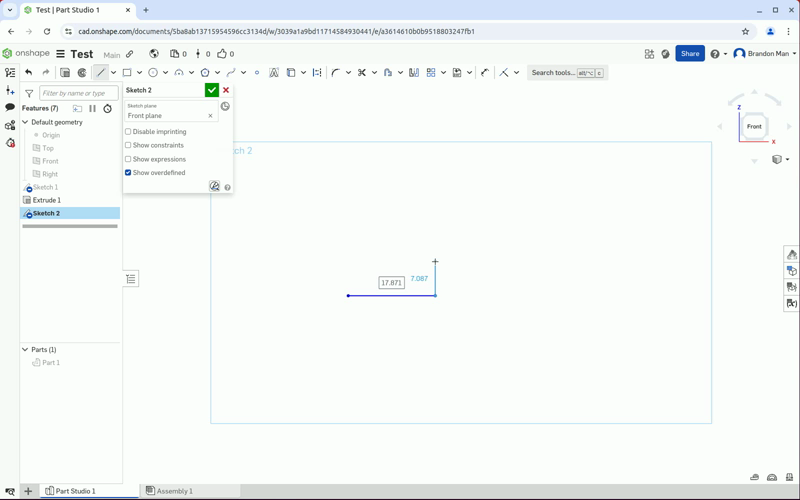
click(435, 261)
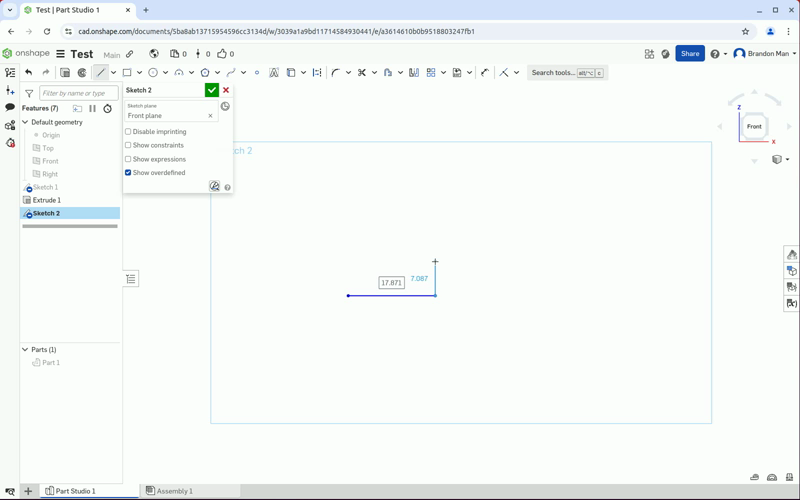
key_up(shift)
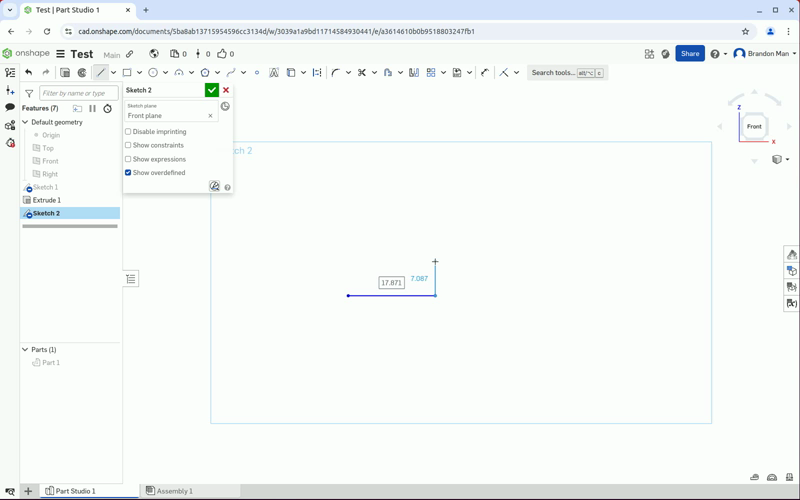
key_down(shift)
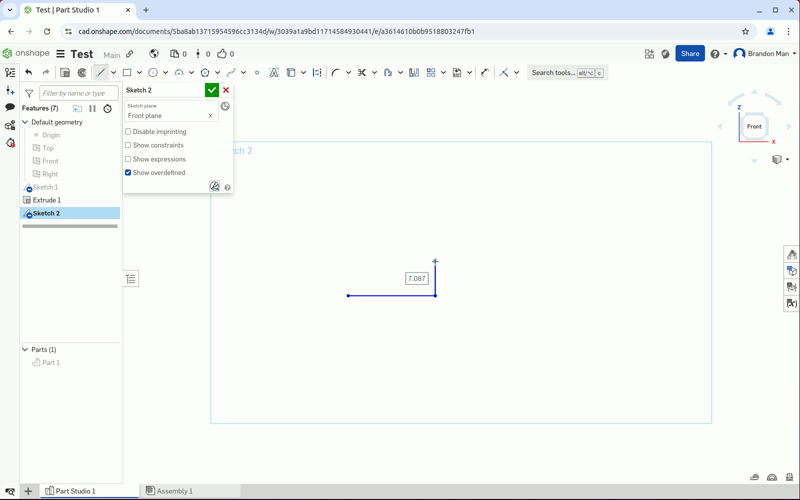
mouse_move(348, 261)
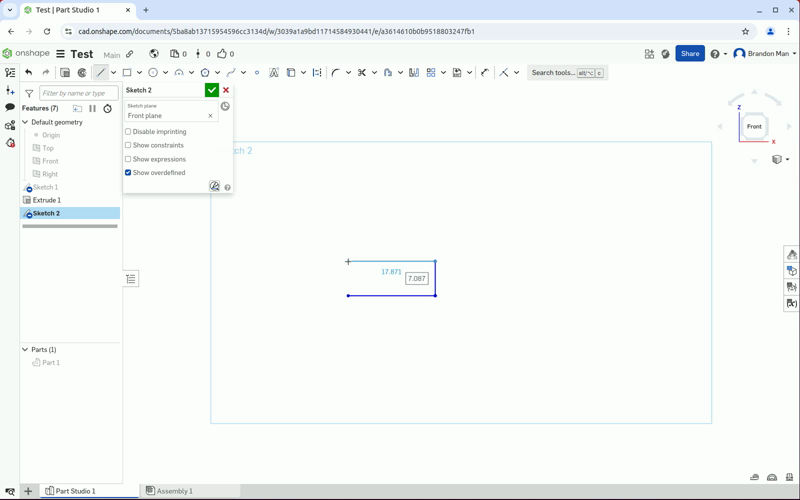
click(348, 261)
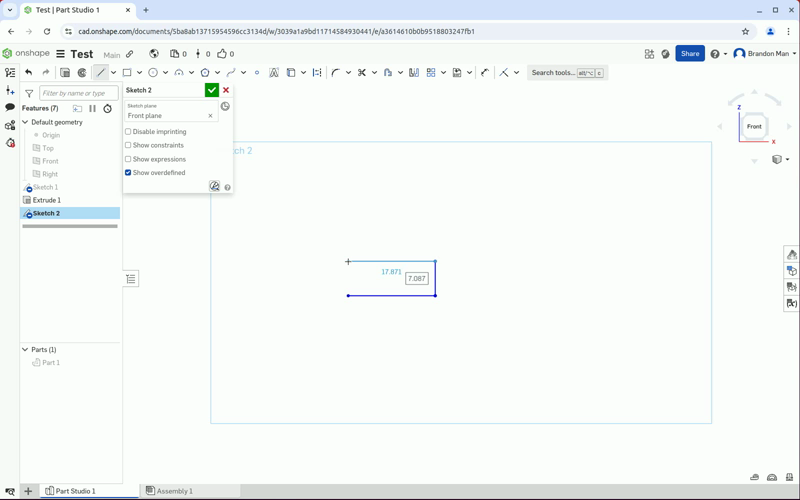
key_up(shift)
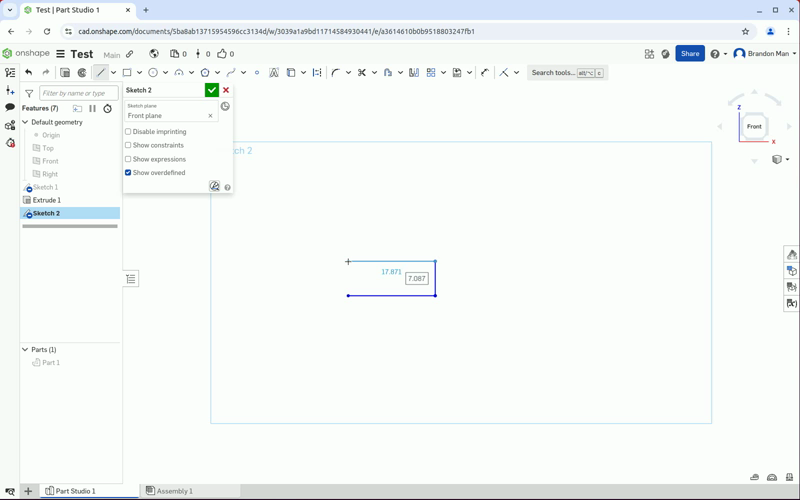
mouse_move(378, 261)
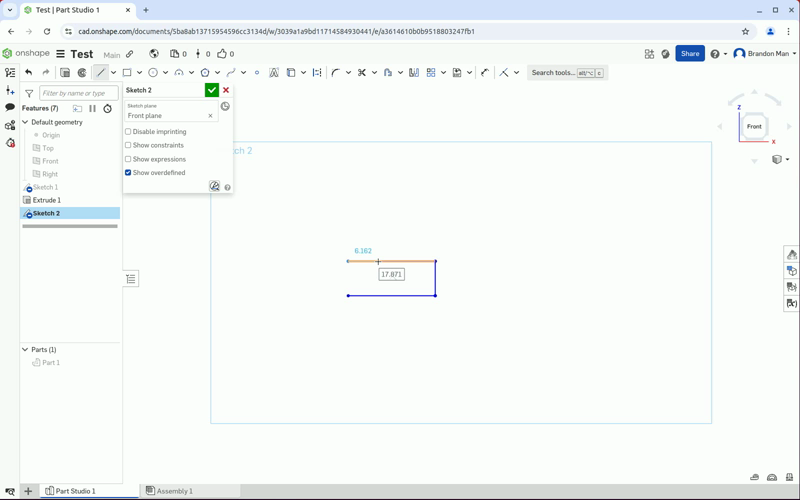
key_down(shift)
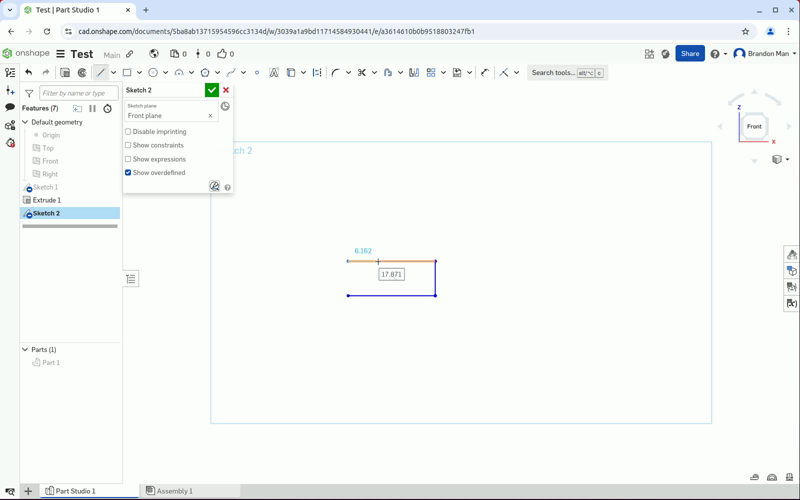
mouse_move(348, 295)
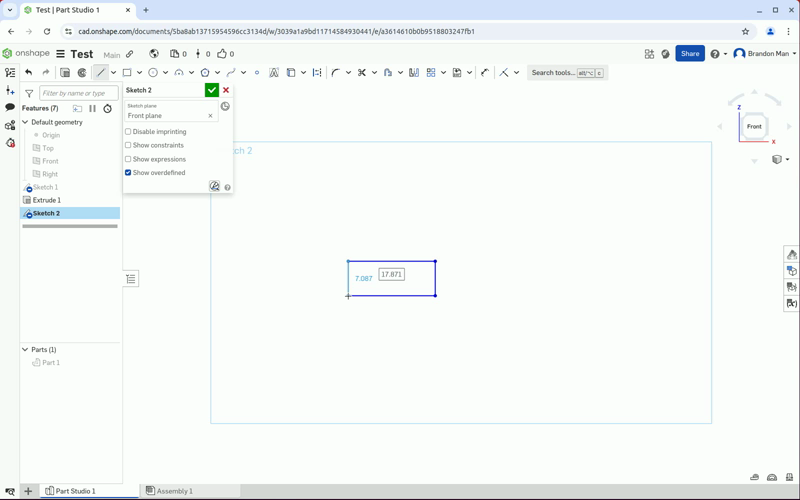
key_up(shift)
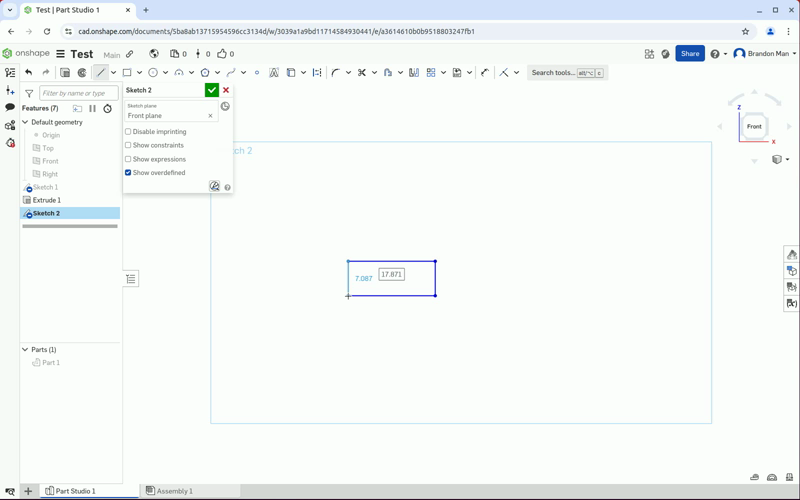
click(348, 295)
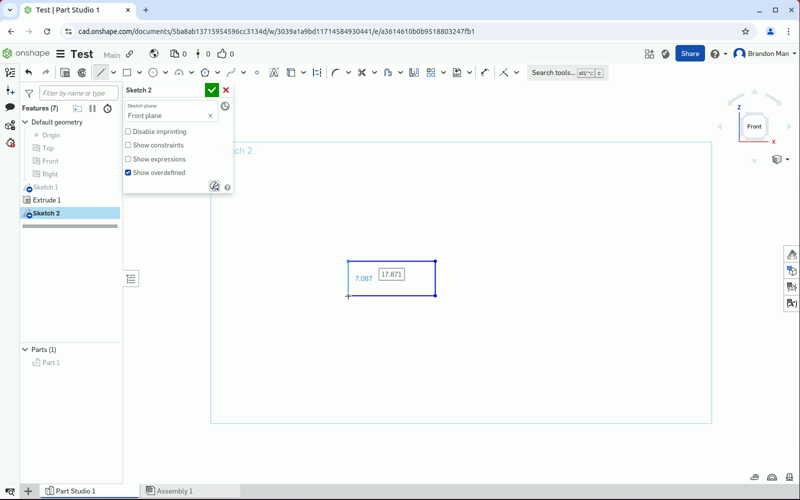
key(esc)
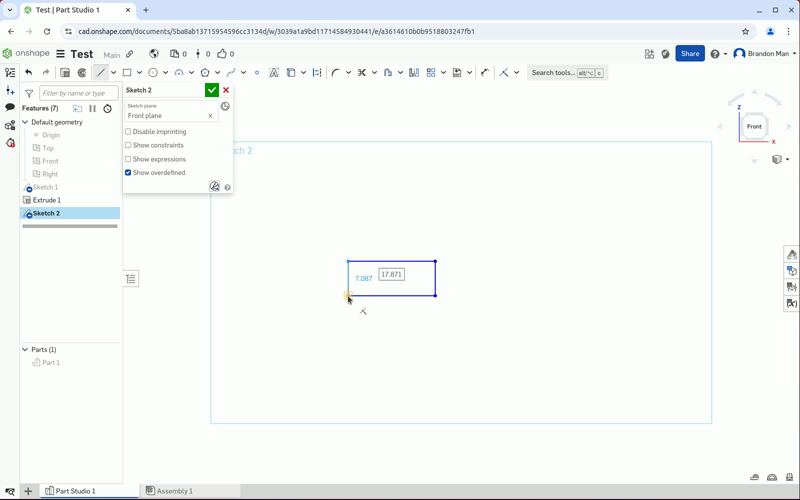
mouse_move(419, 284)
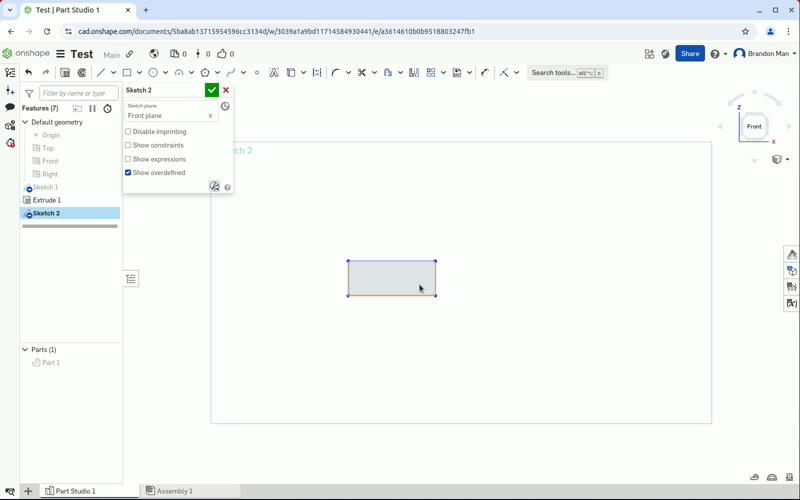
click(419, 284)
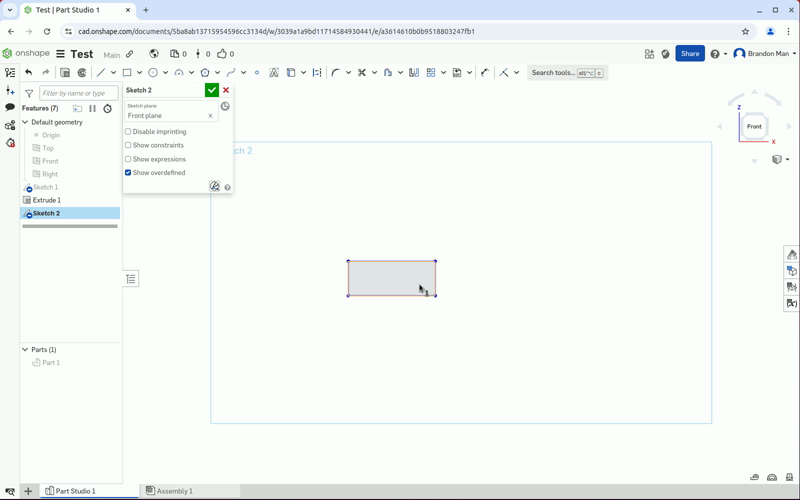
mouse_move(73, 352)
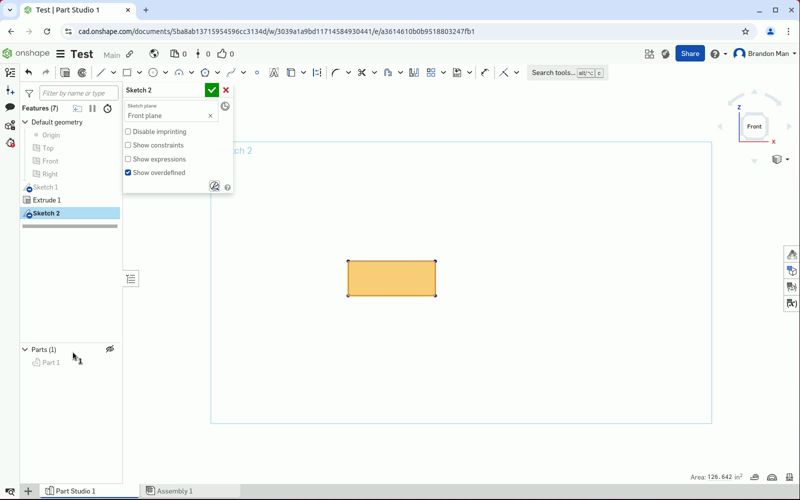
key(shift+y)
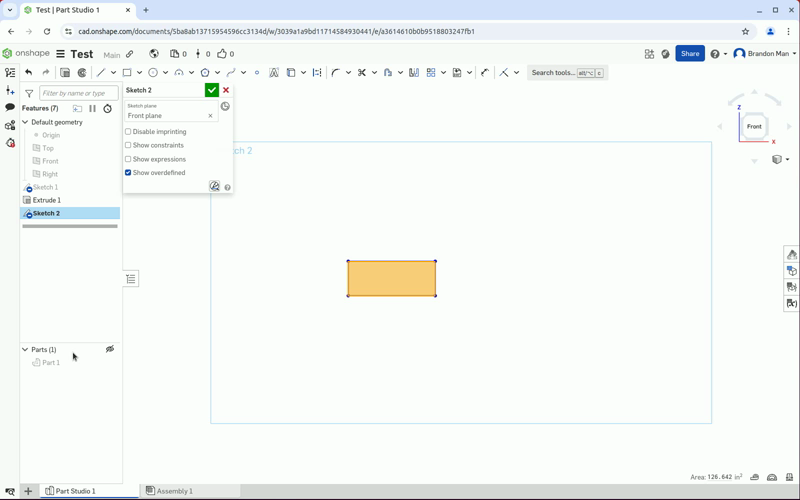
key(shift+e)
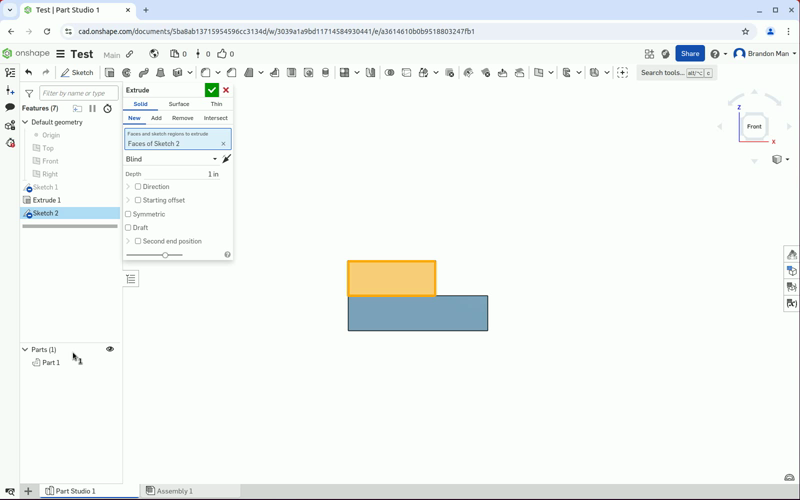
mouse_move(143, 106)
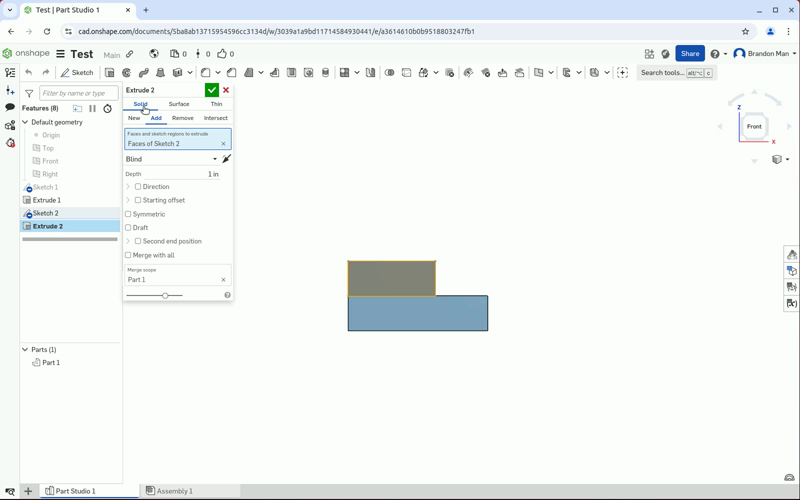
click(143, 106)
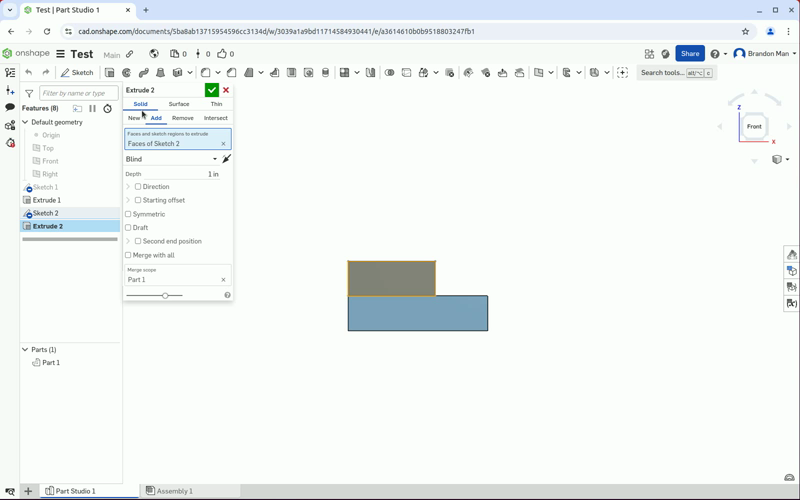
mouse_move(137, 120)
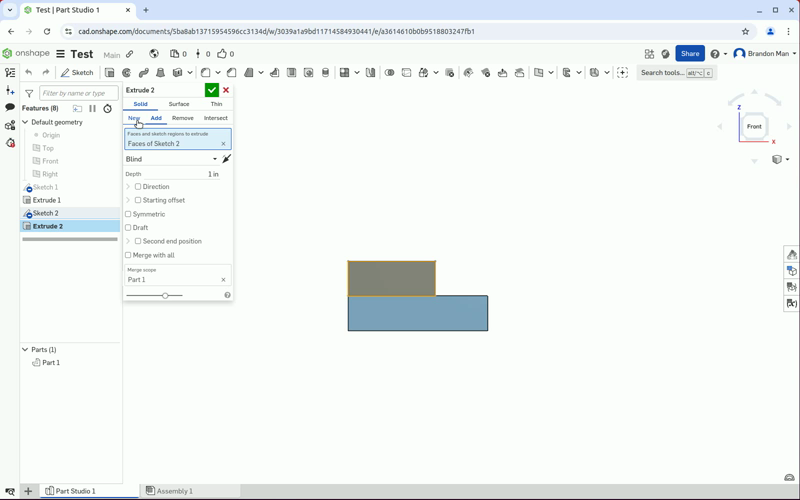
click(137, 120)
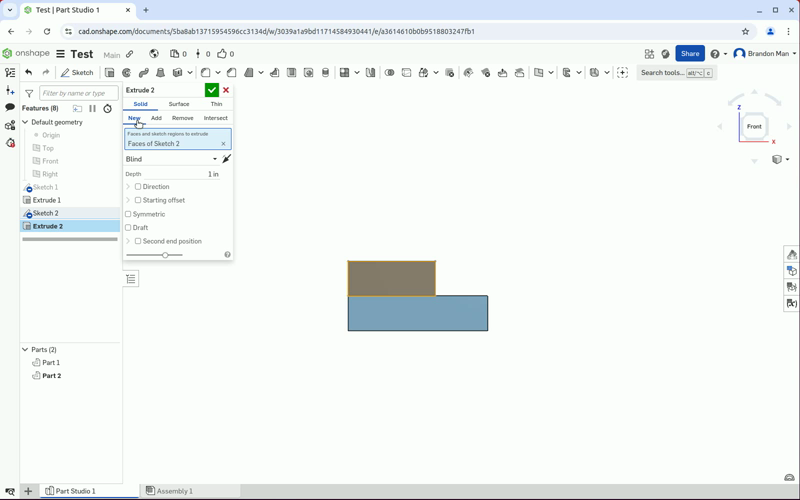
key(tab, 4)
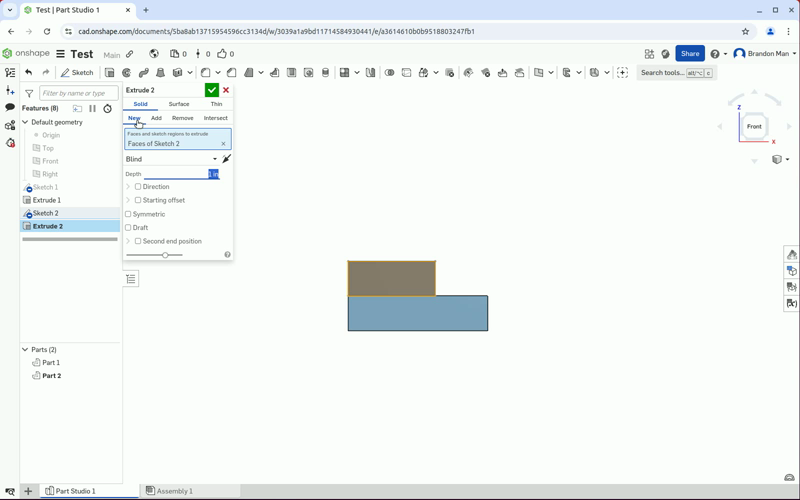
text(14.202)
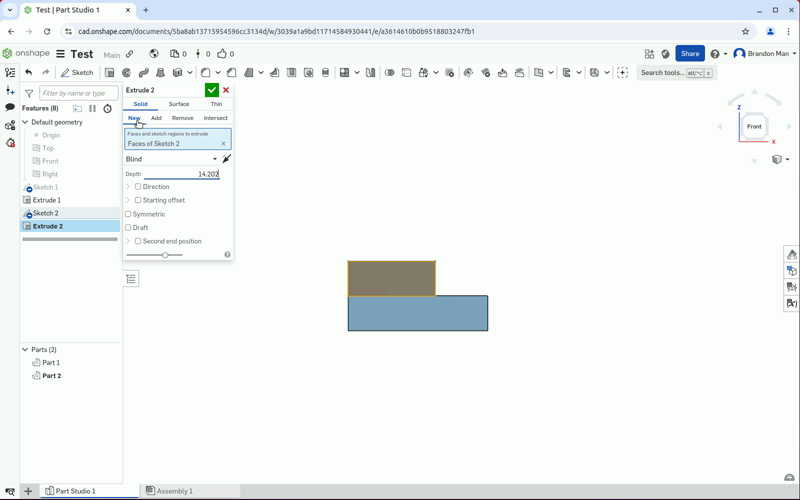
key(enter)
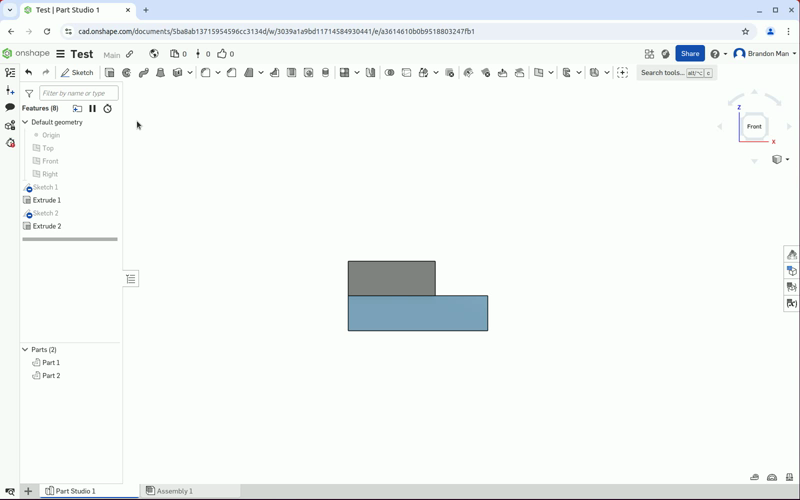
key(shift+h)
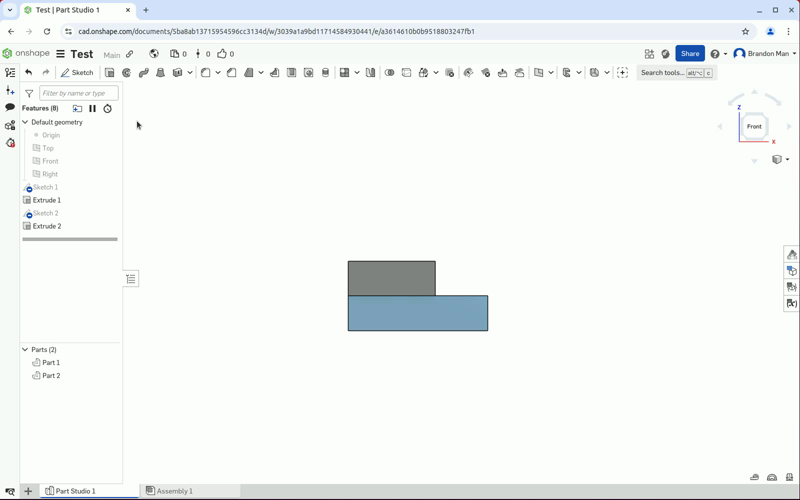
key(shift+h)
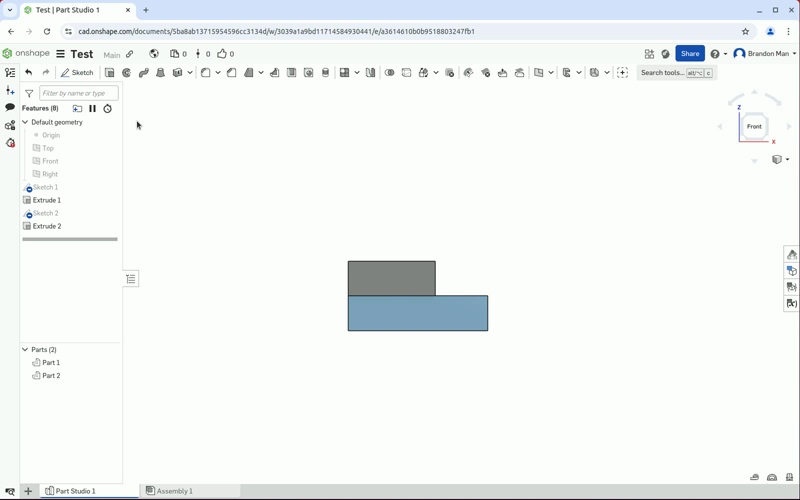
mouse_move(73, 189)
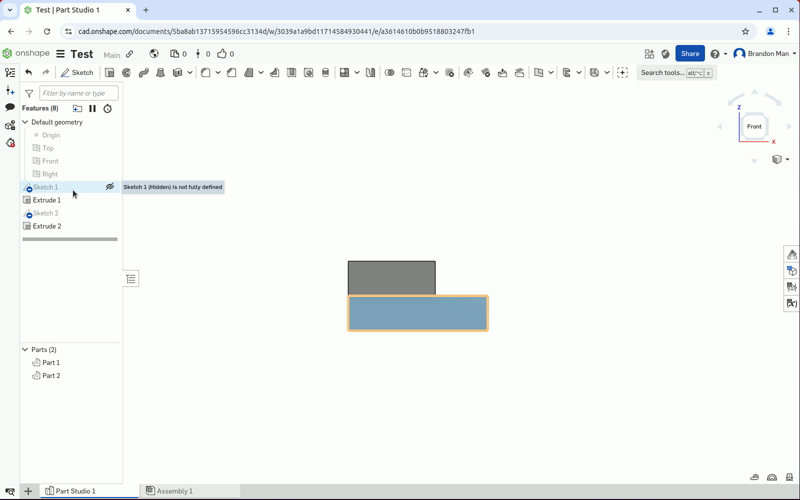
click(73, 189)
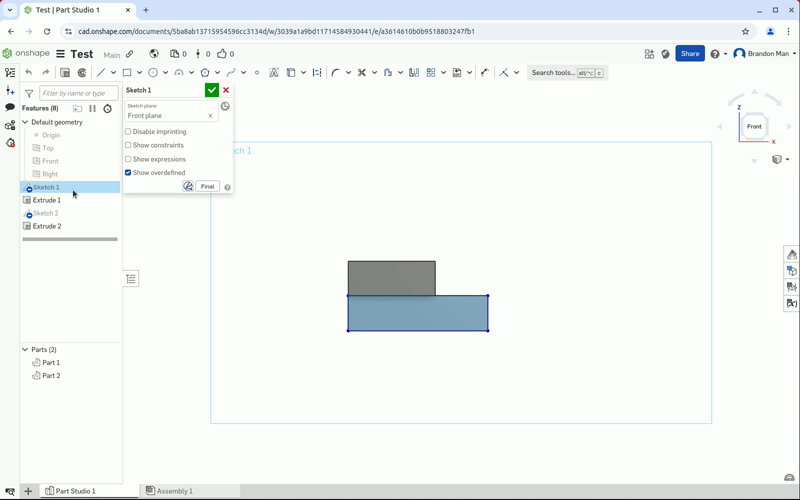
mouse_move(229, 92)
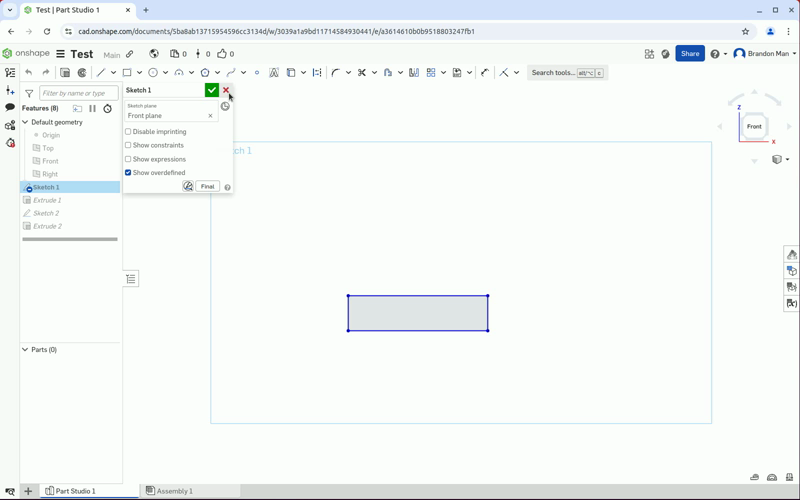
click(229, 92)
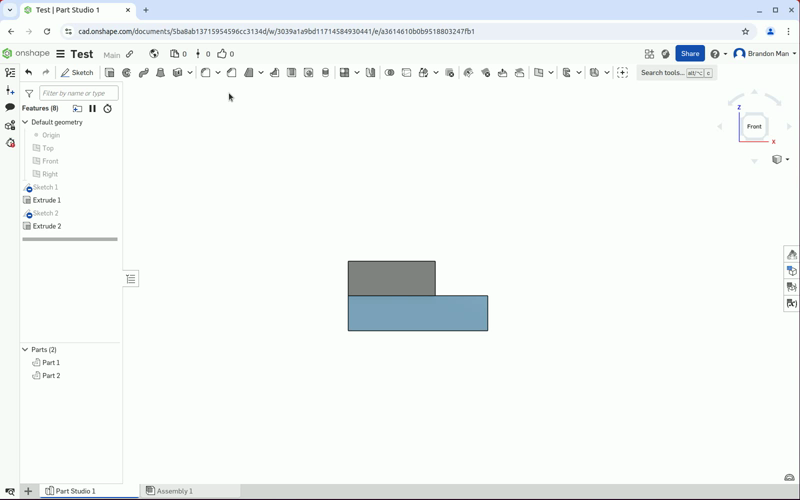
mouse_move(541, 75)
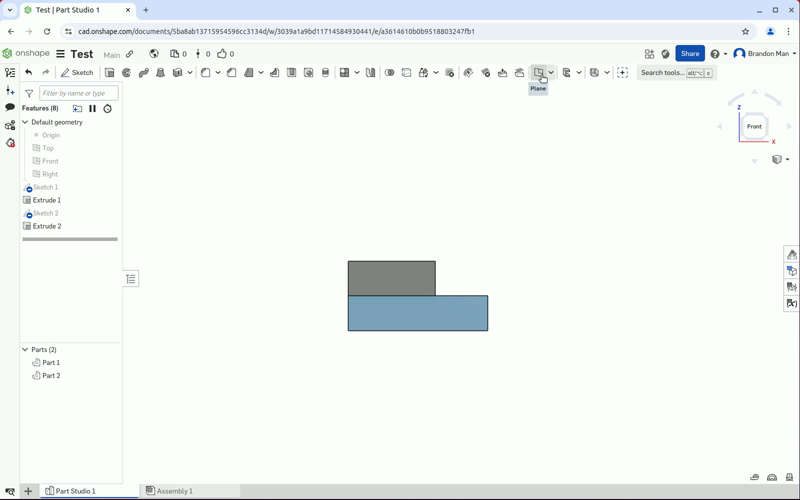
click(541, 75)
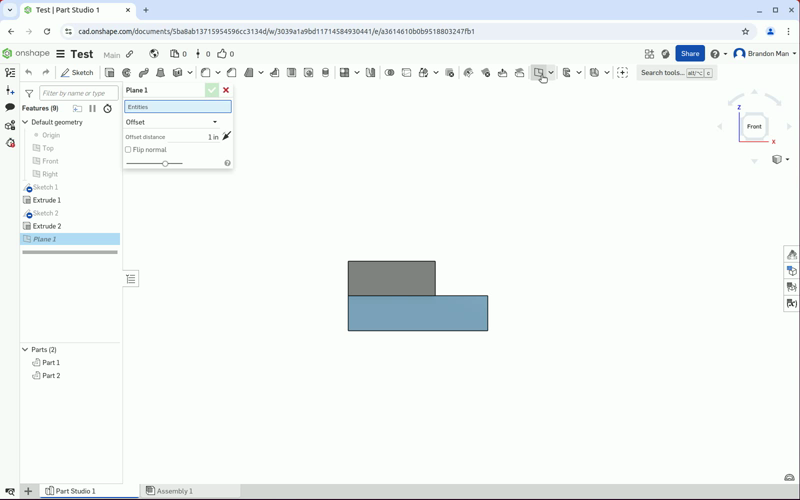
mouse_move(73, 163)
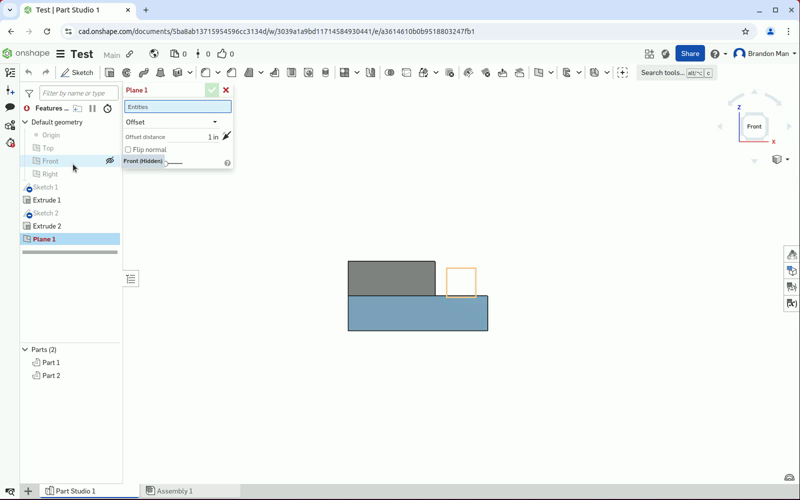
click(73, 163)
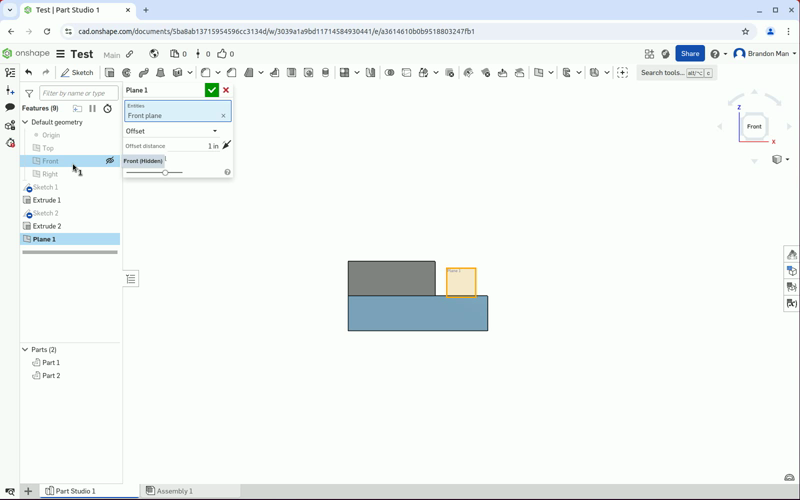
key(tab, 2)
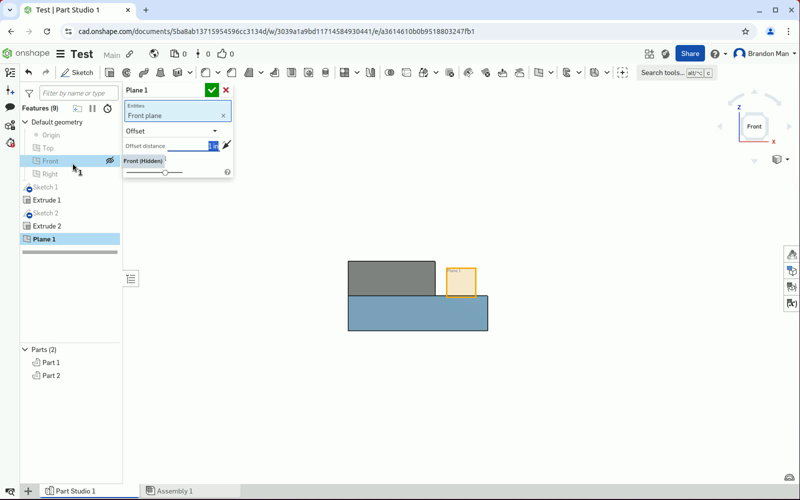
text(14.204)
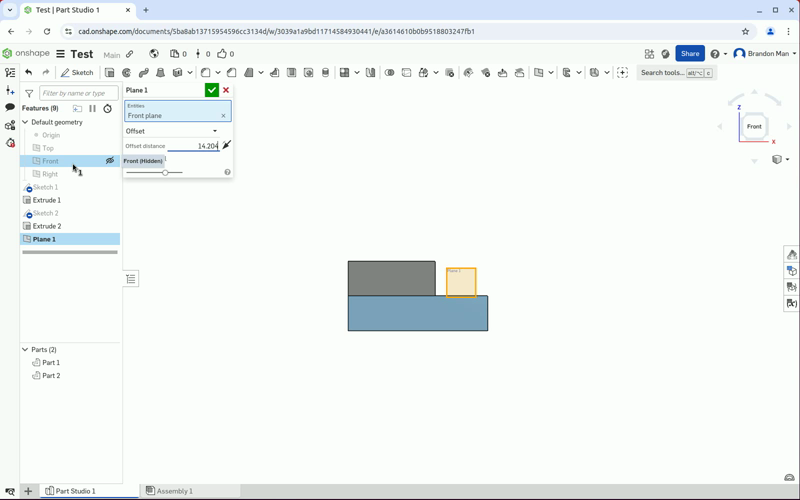
key(enter, 2)
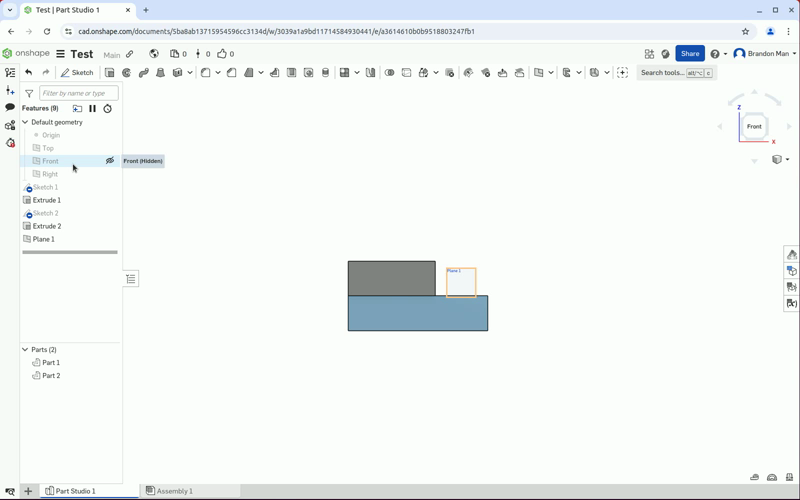
key(shift+s)
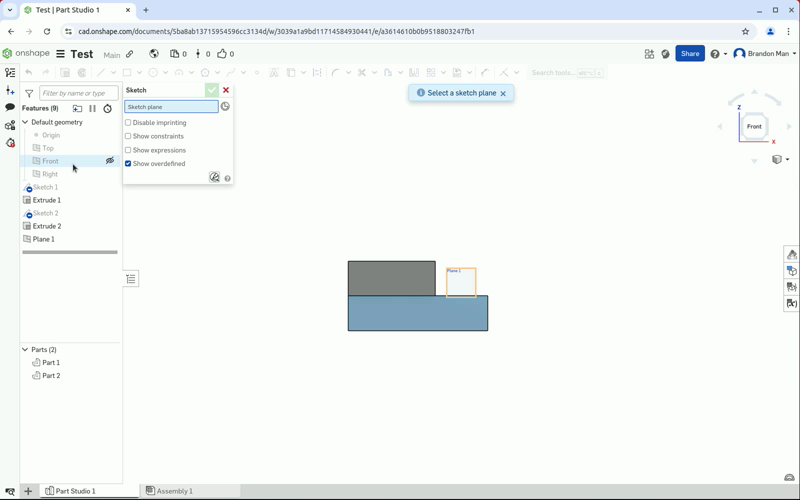
mouse_move(73, 241)
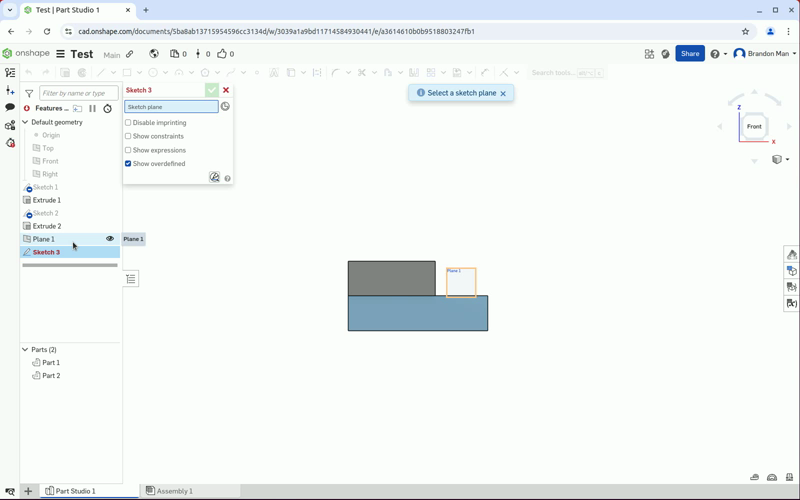
click(73, 241)
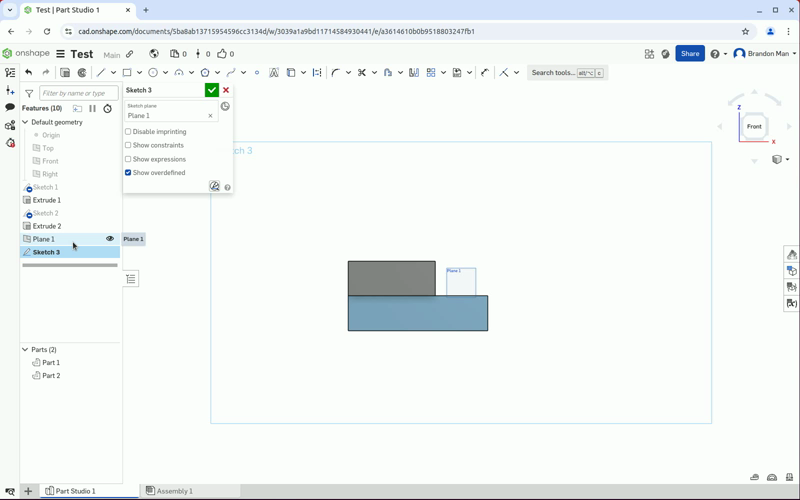
mouse_move(73, 352)
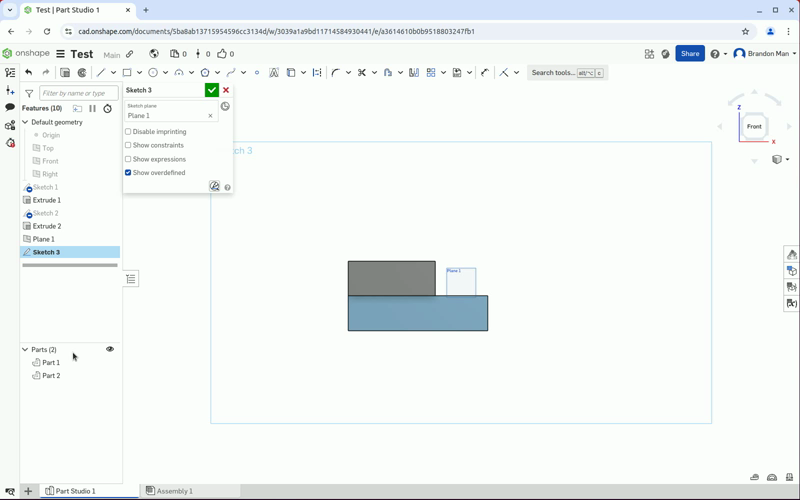
key(y)
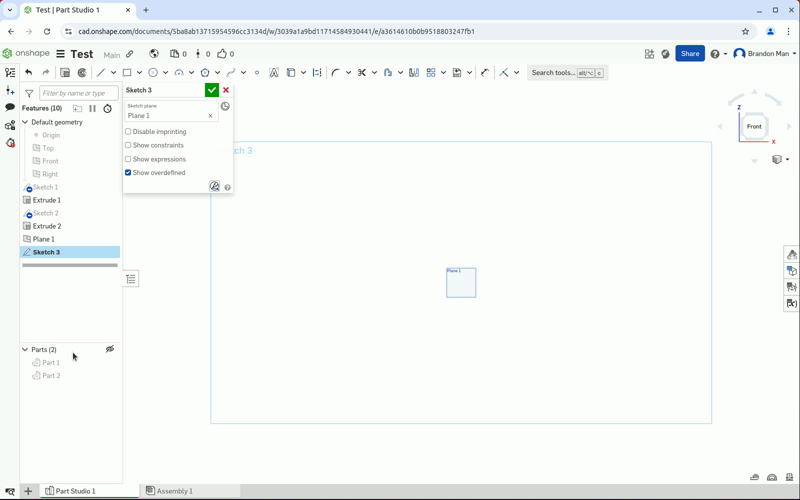
key(l)
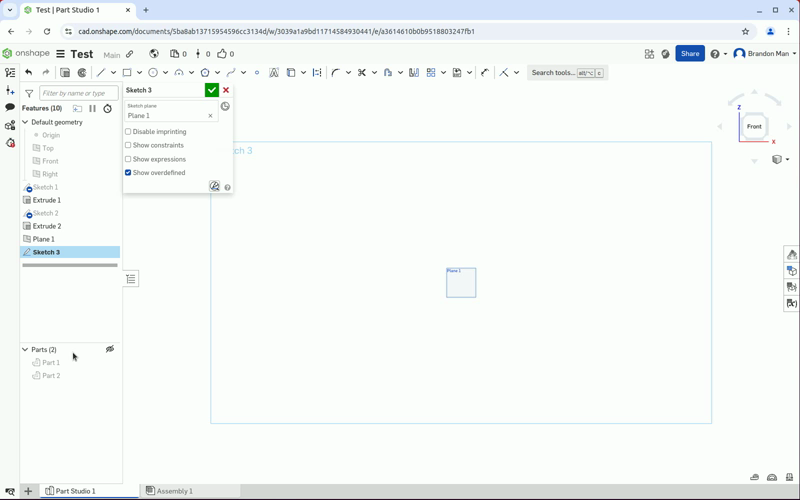
key_down(shift)
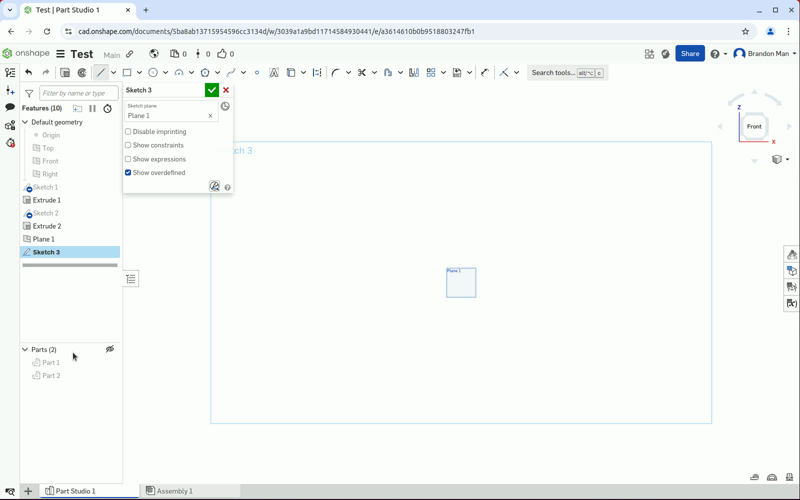
mouse_move(365, 278)
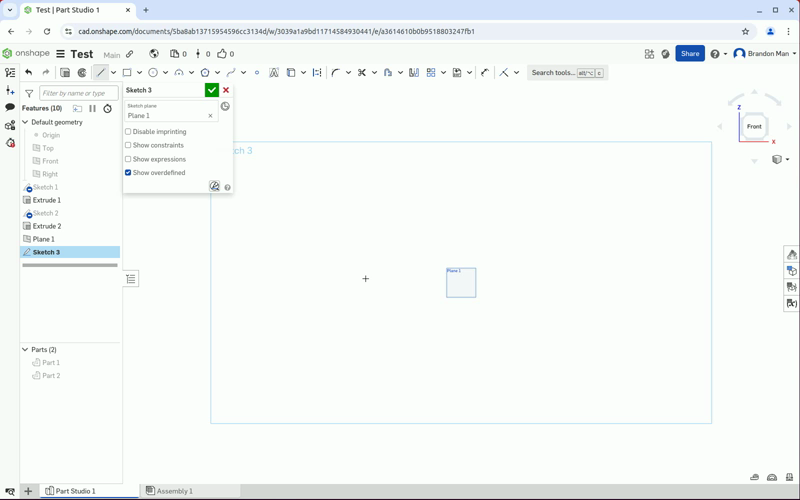
click(365, 278)
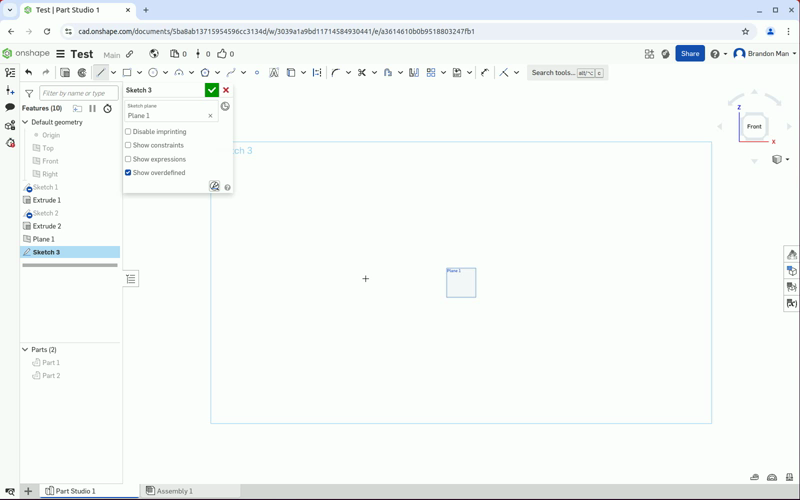
key_up(shift)
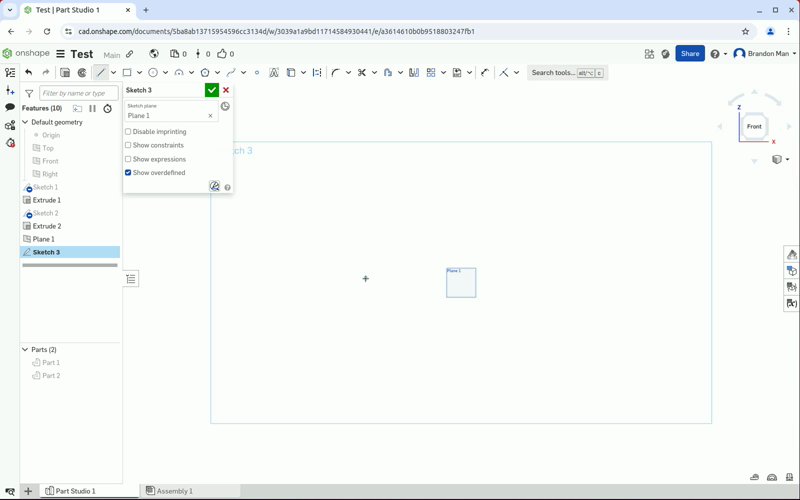
key_down(shift)
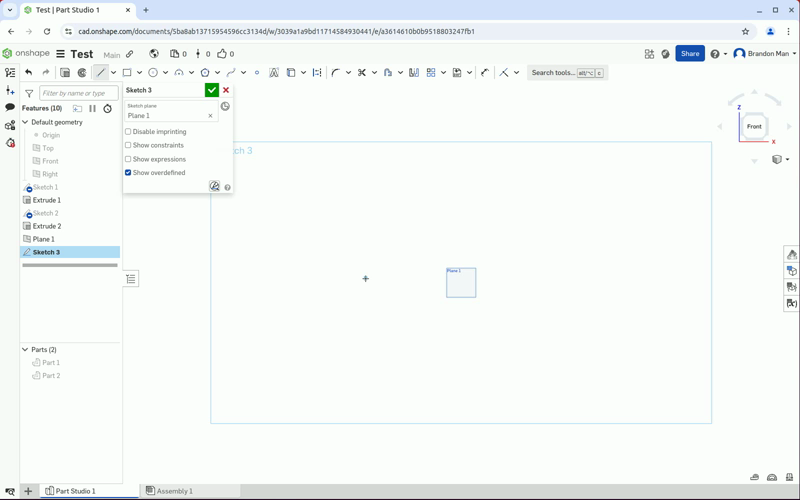
mouse_move(435, 278)
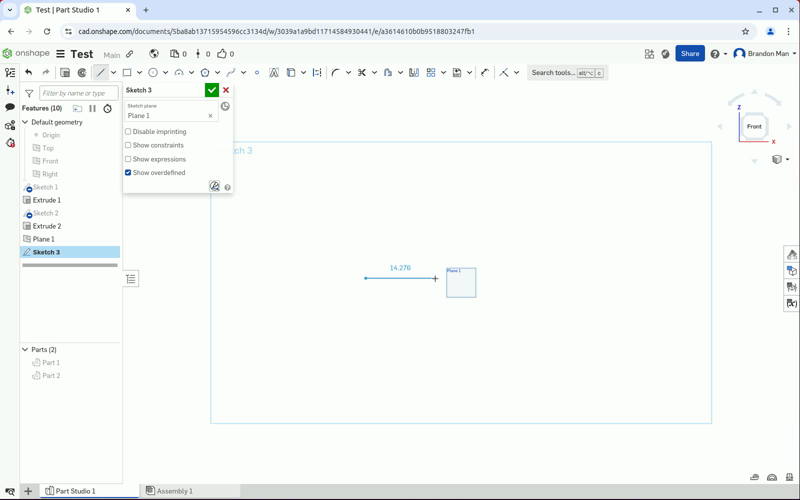
click(435, 278)
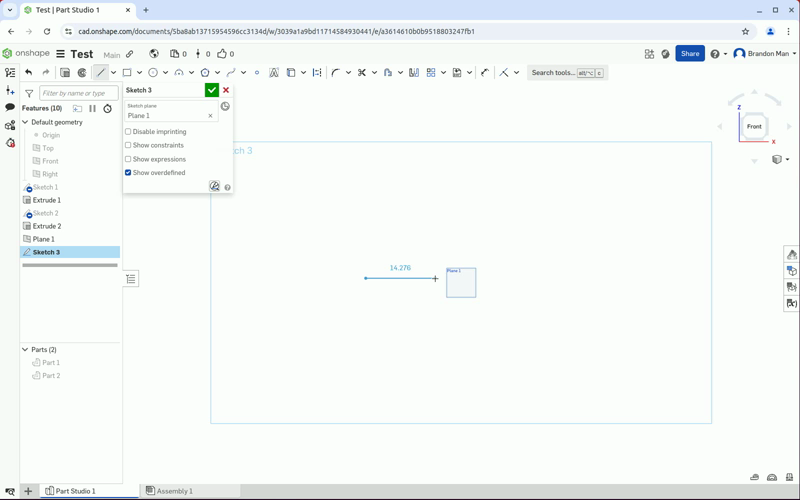
key_up(shift)
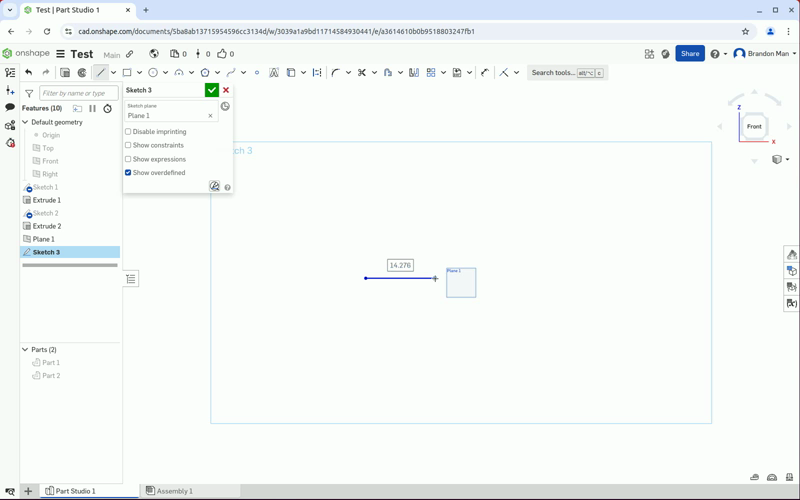
key_down(shift)
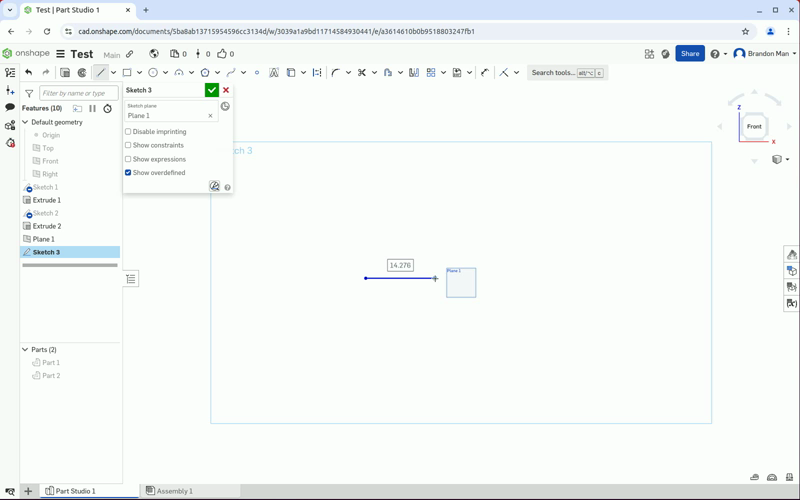
mouse_move(465, 278)
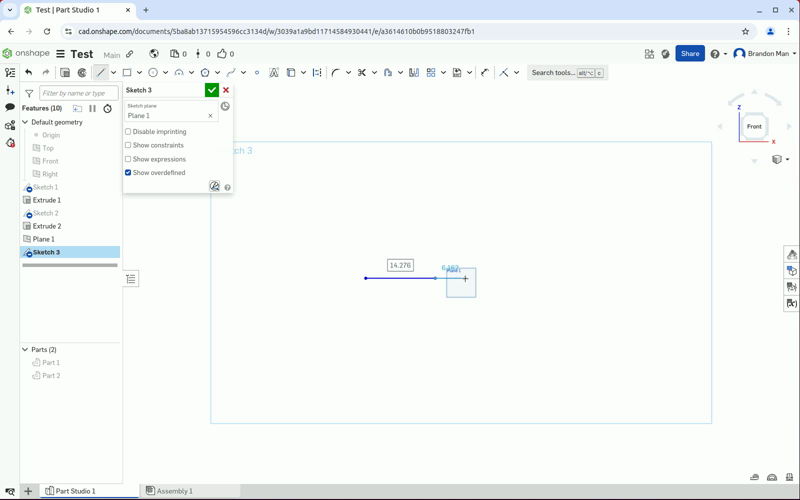
mouse_move(435, 260)
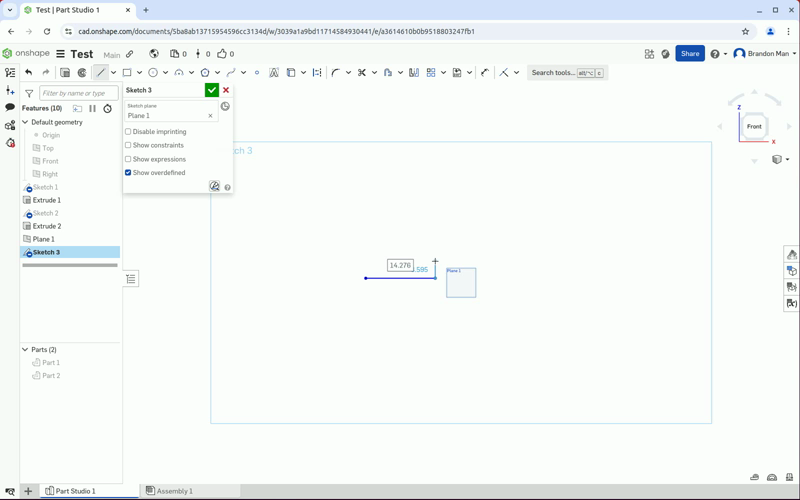
click(435, 260)
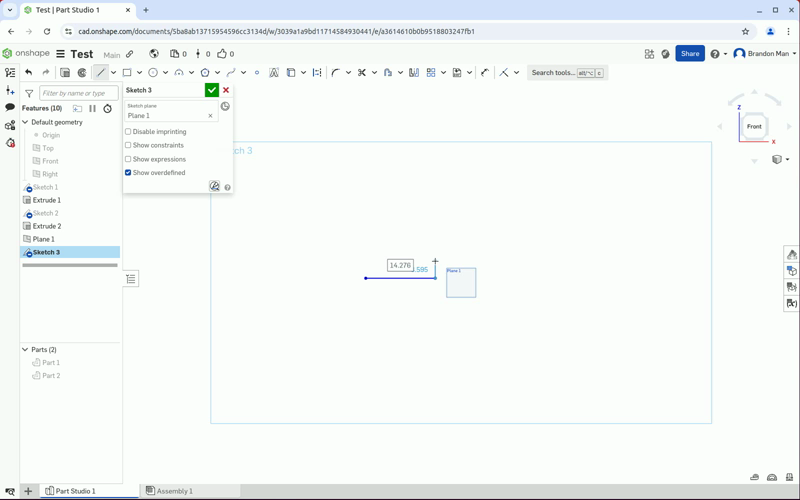
key_up(shift)
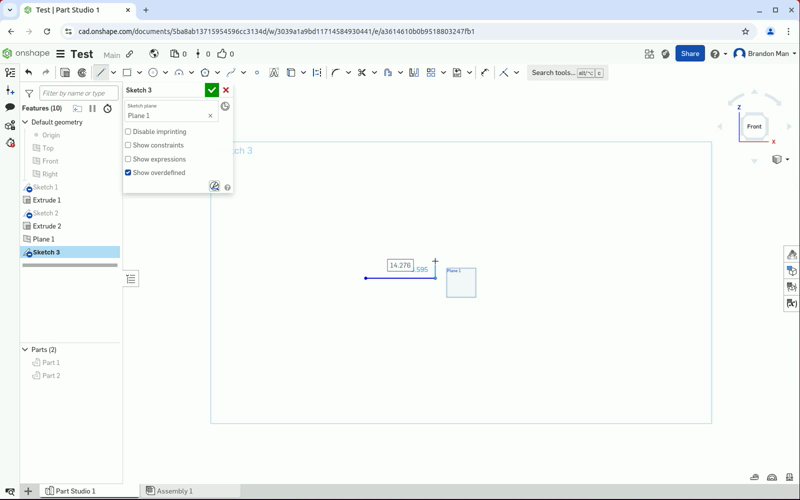
key_down(shift)
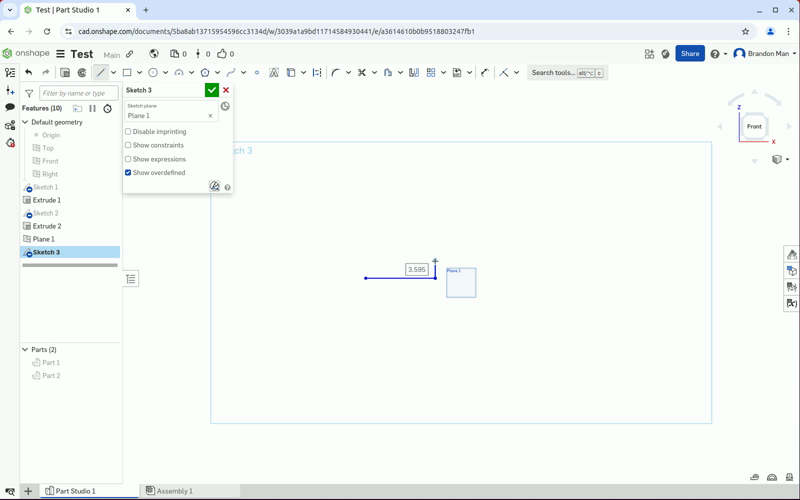
mouse_move(365, 260)
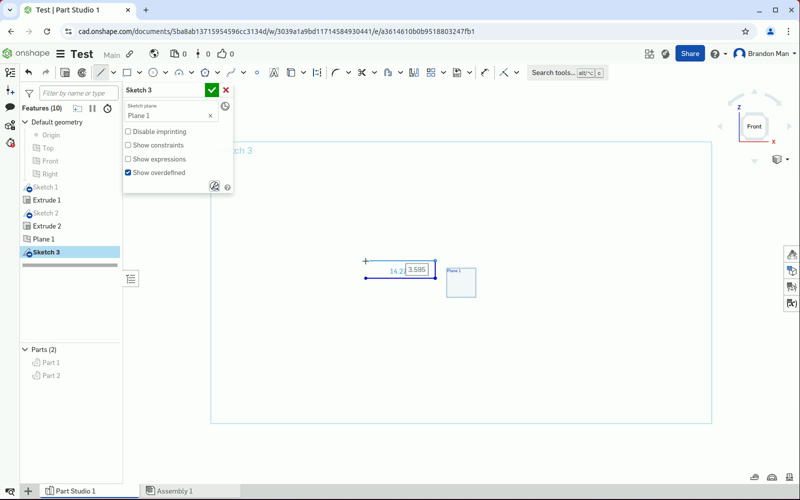
click(365, 260)
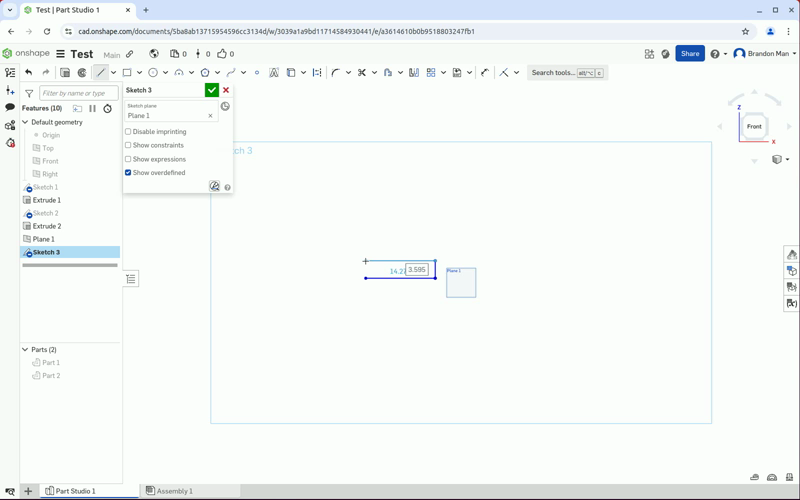
key_up(shift)
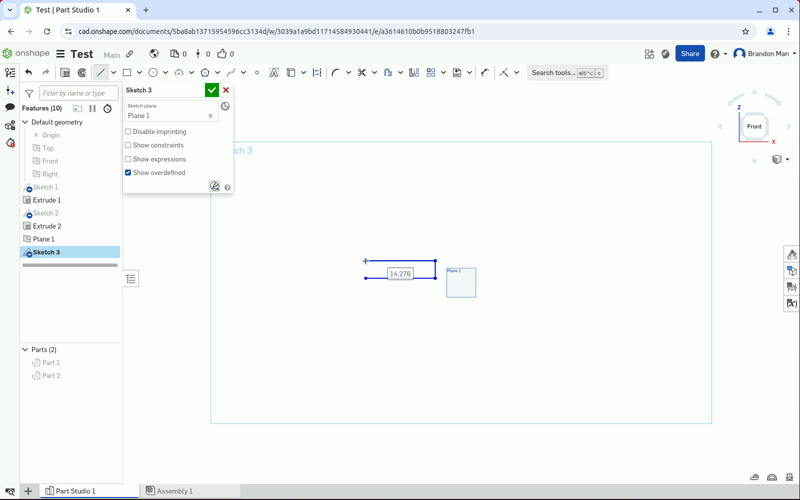
mouse_move(395, 260)
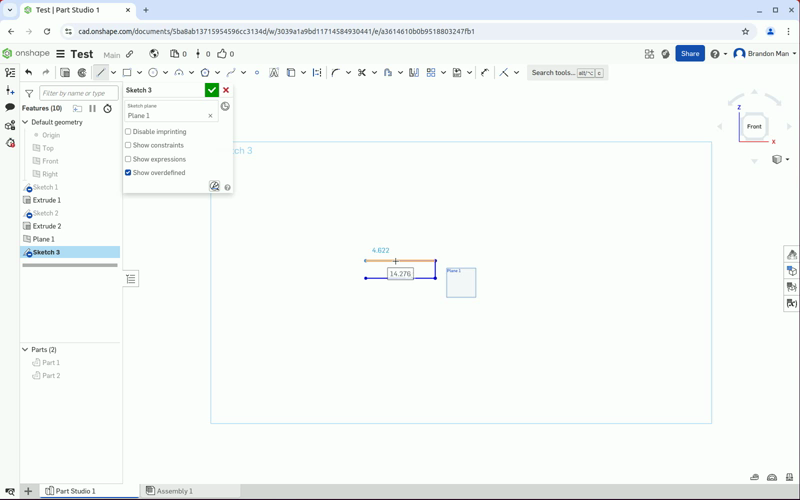
key_down(shift)
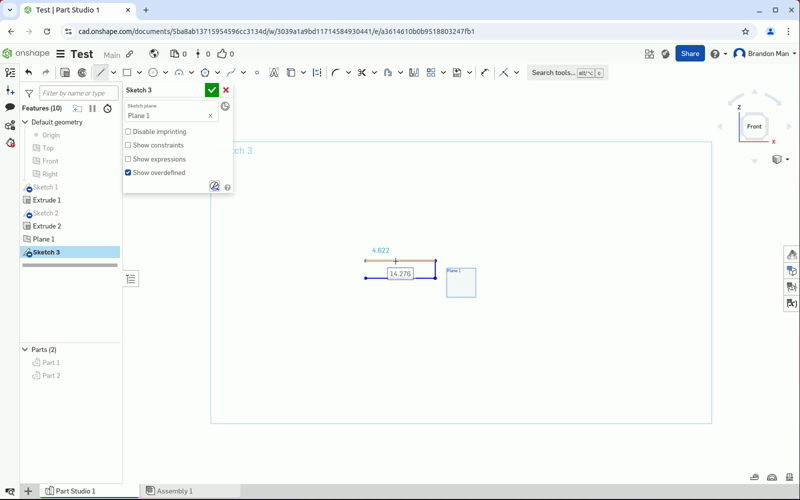
mouse_move(365, 278)
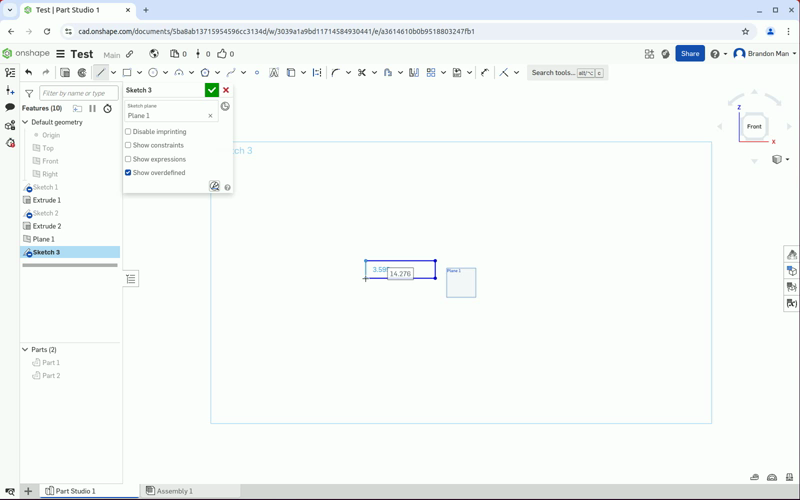
key_up(shift)
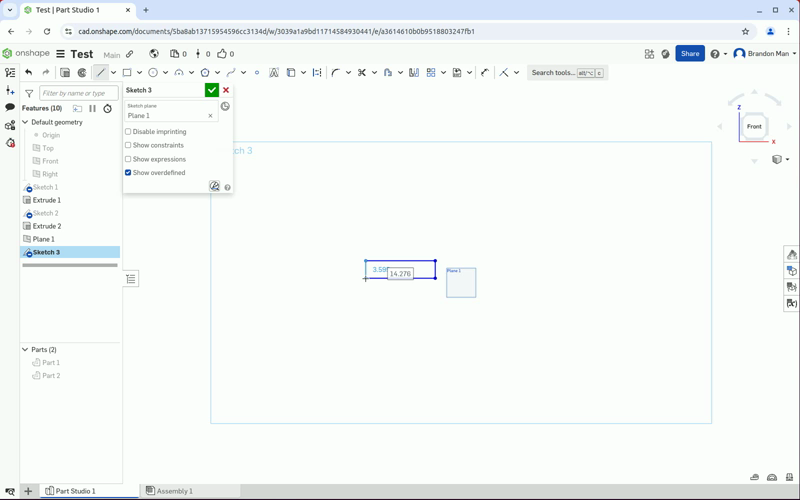
click(365, 278)
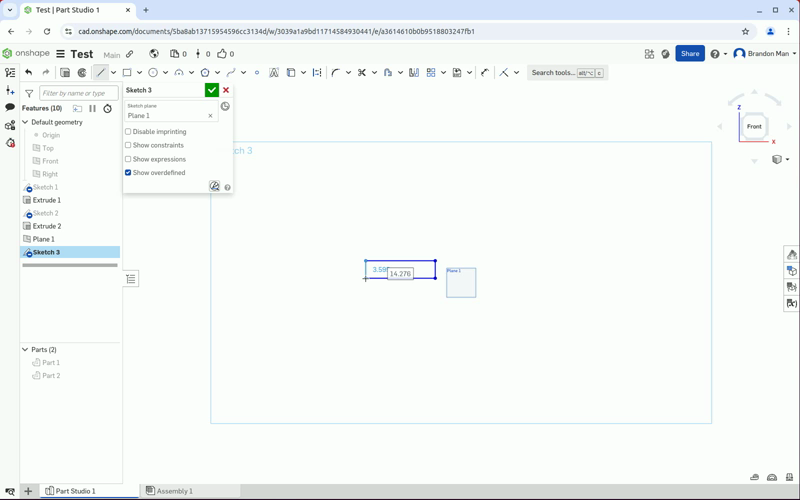
key(esc)
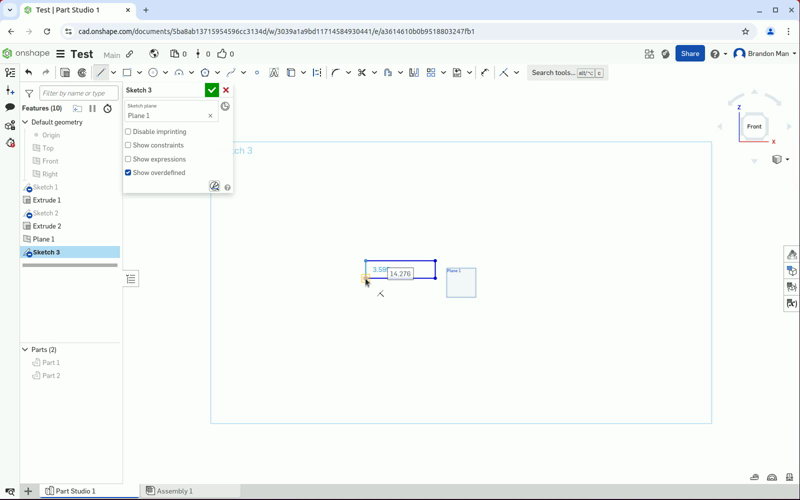
mouse_move(370, 275)
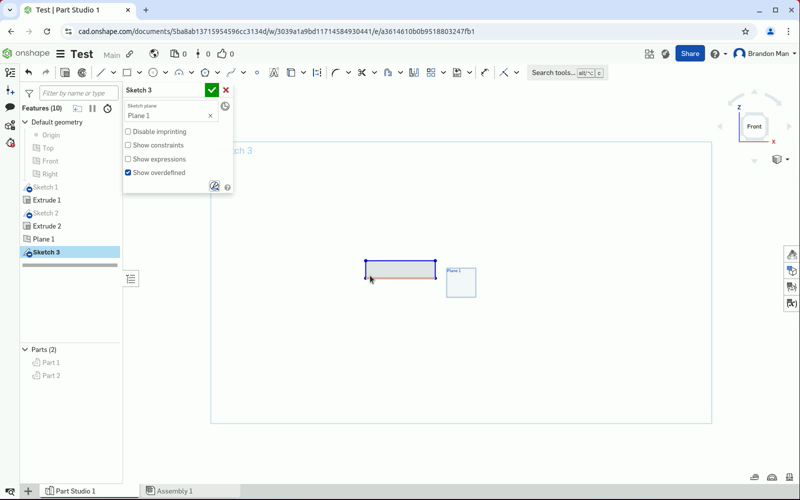
scroll(6)
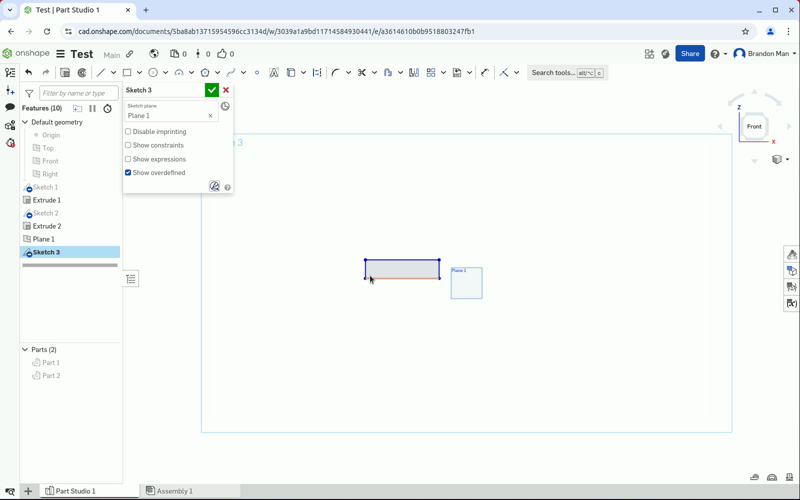
scroll(6)
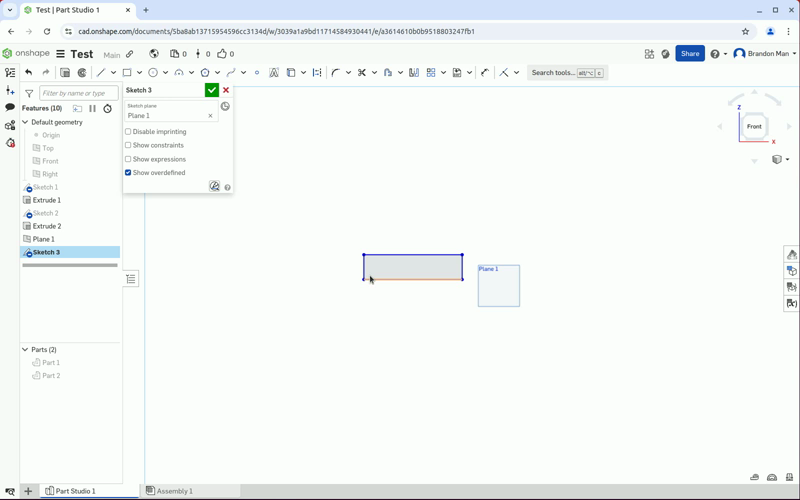
scroll(6)
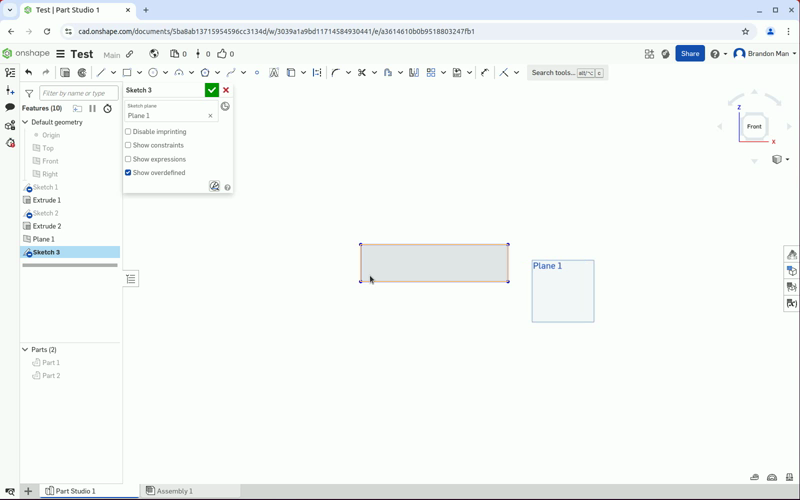
scroll(6)
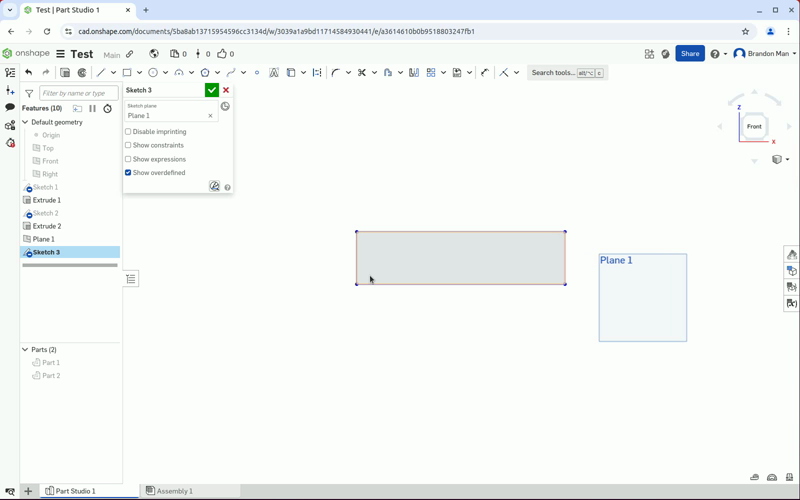
scroll(6)
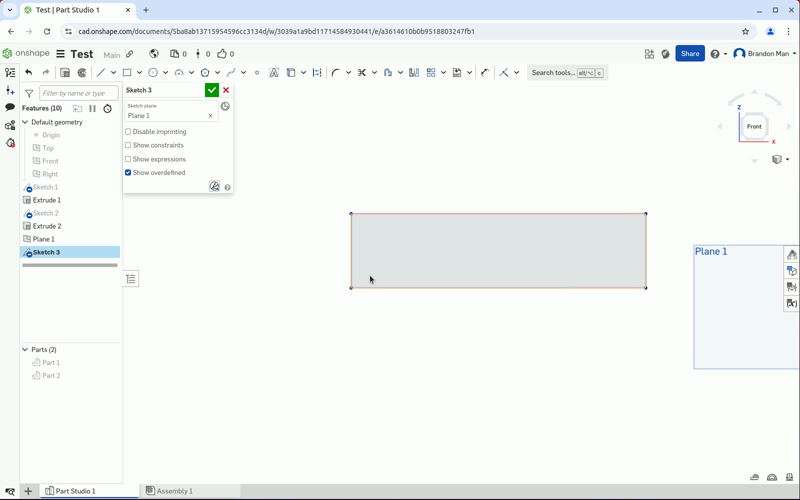
scroll(6)
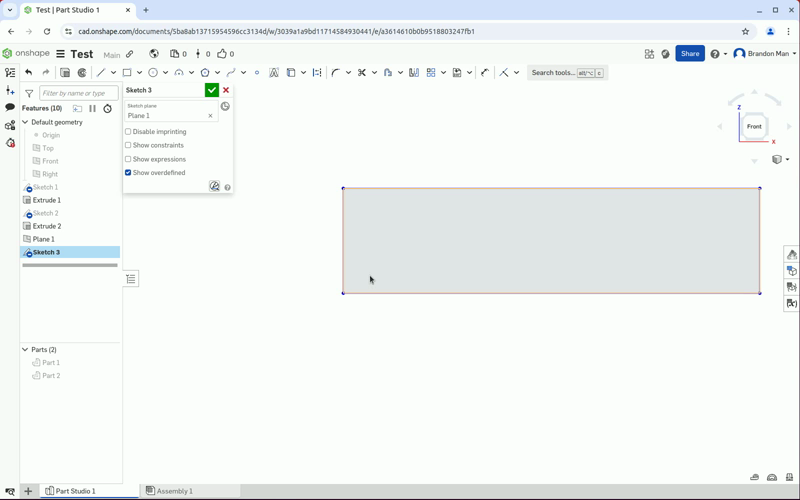
scroll(6)
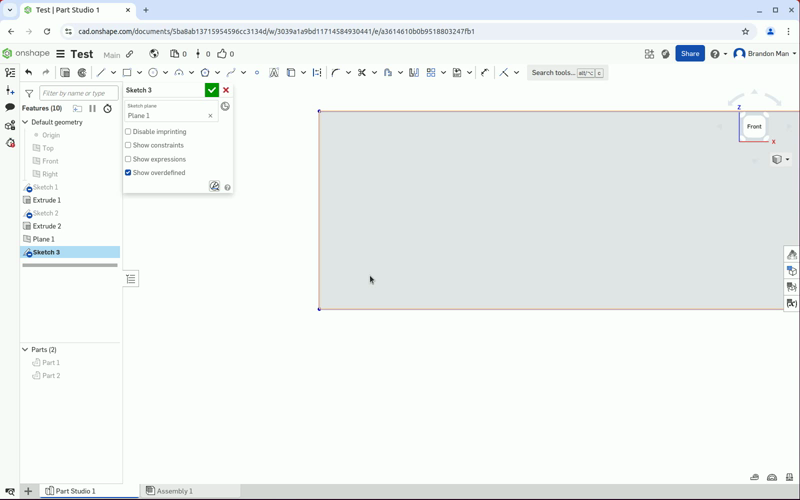
click(370, 275)
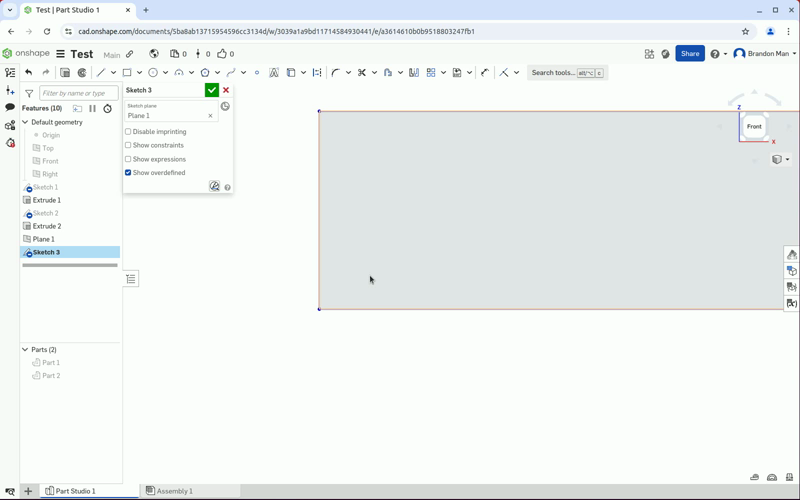
scroll(-6)
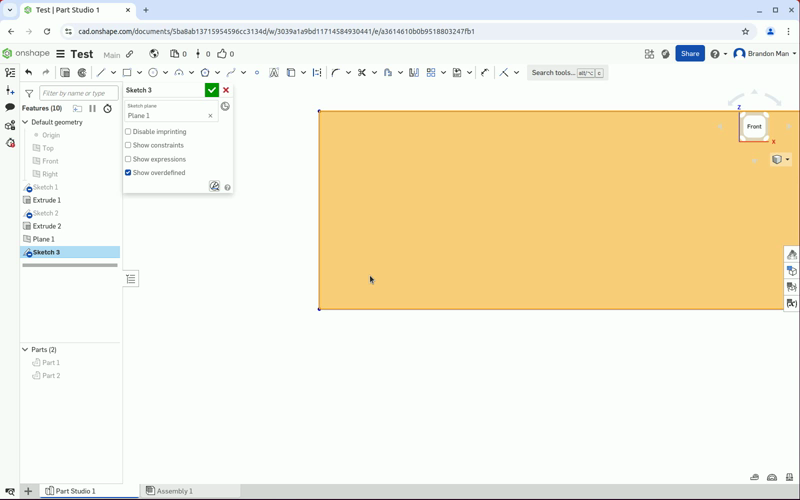
scroll(-6)
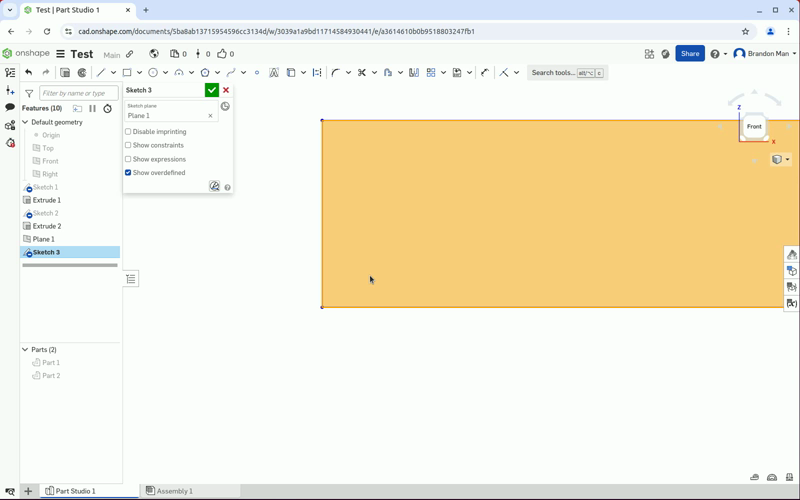
scroll(-6)
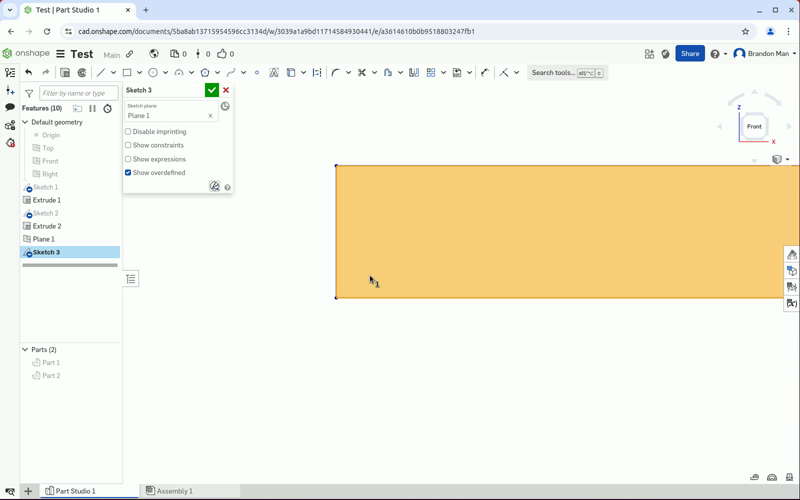
scroll(-6)
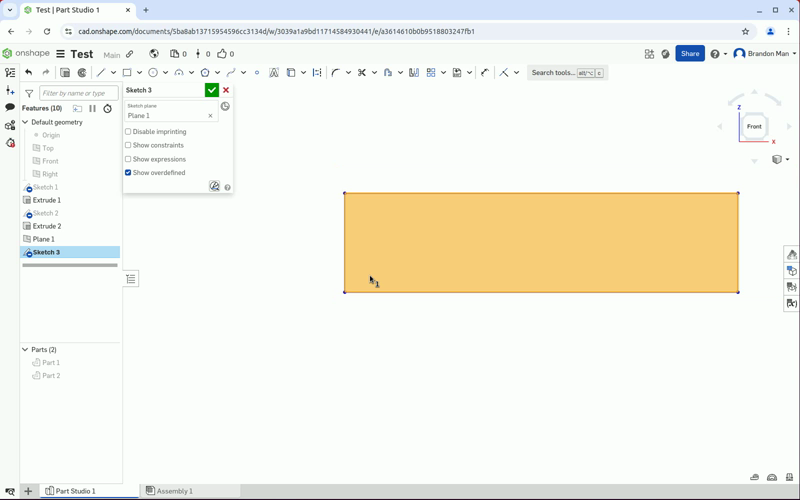
scroll(-6)
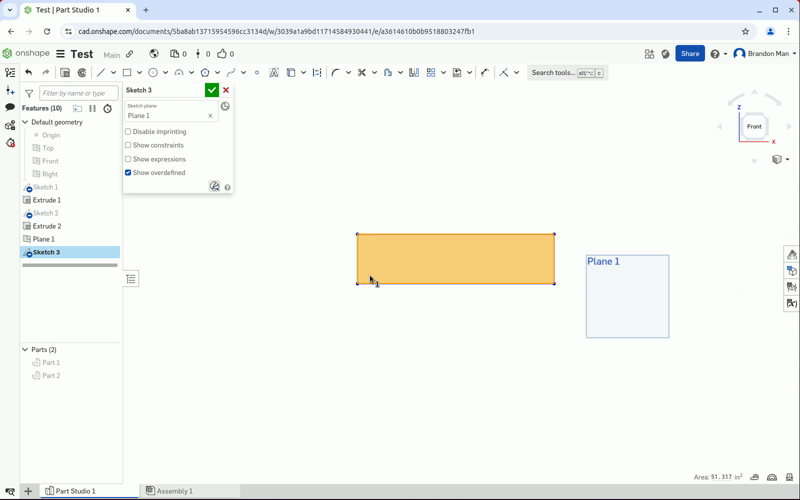
scroll(-6)
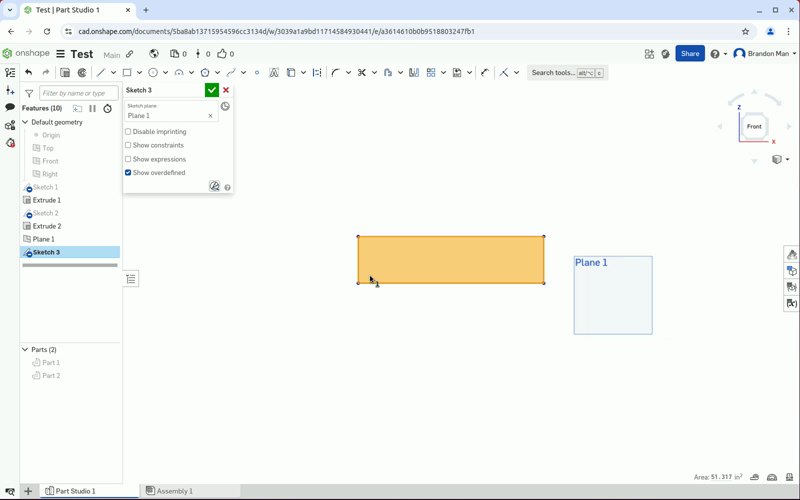
scroll(-6)
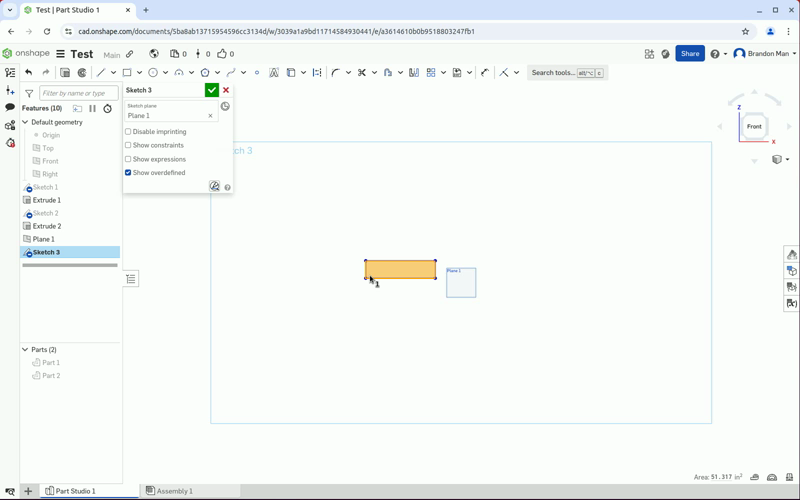
mouse_move(73, 352)
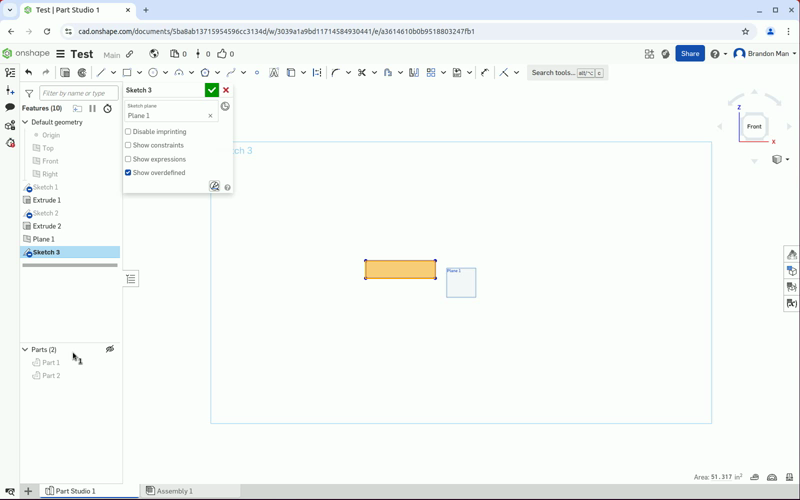
key(shift+y)
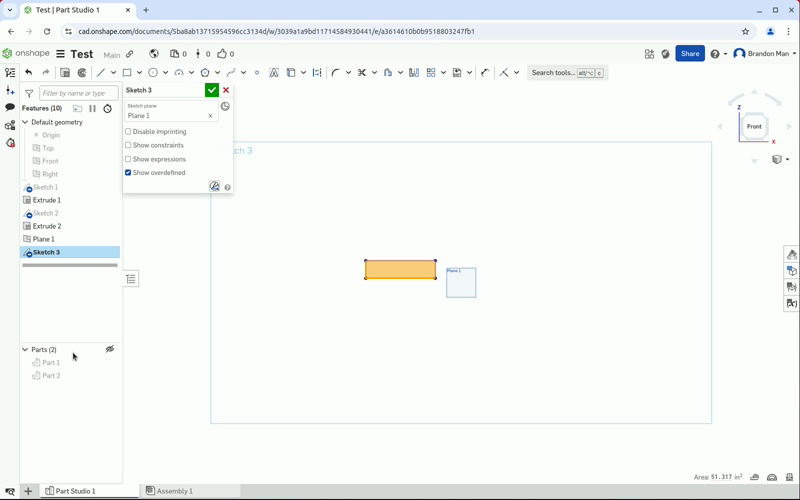
key(shift+e)
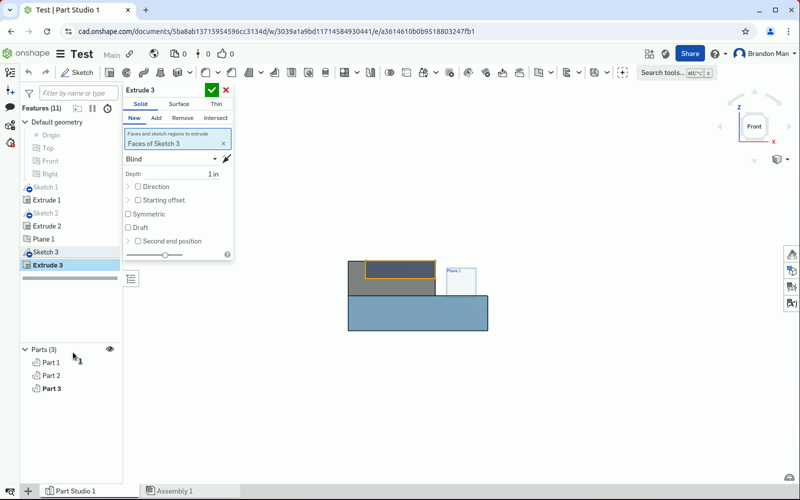
mouse_move(143, 106)
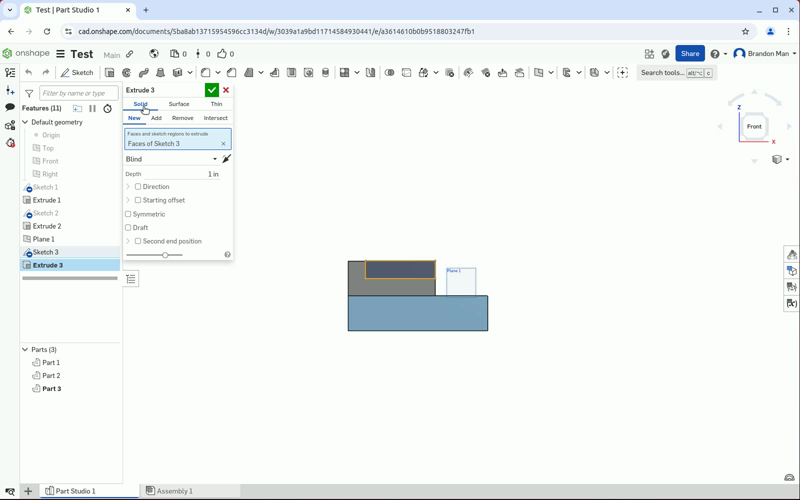
click(143, 106)
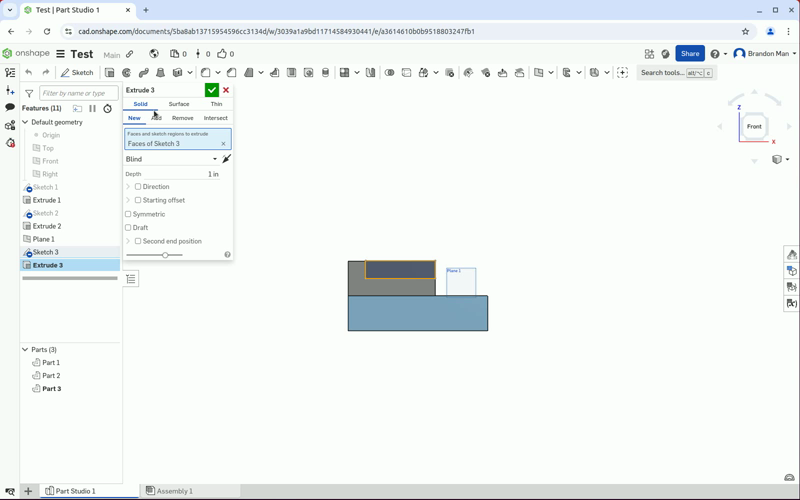
mouse_move(186, 120)
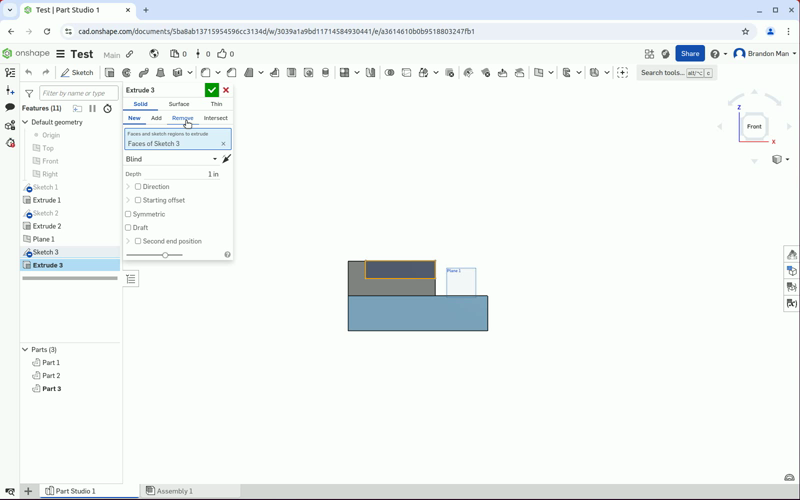
click(186, 120)
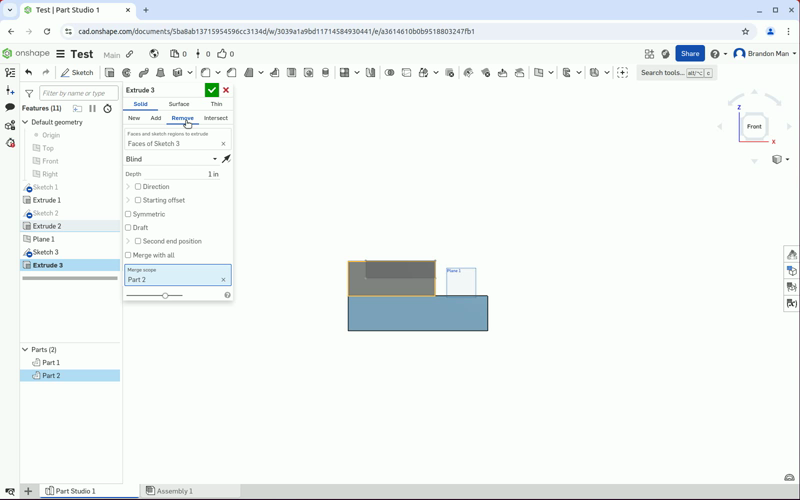
key(tab, 4)
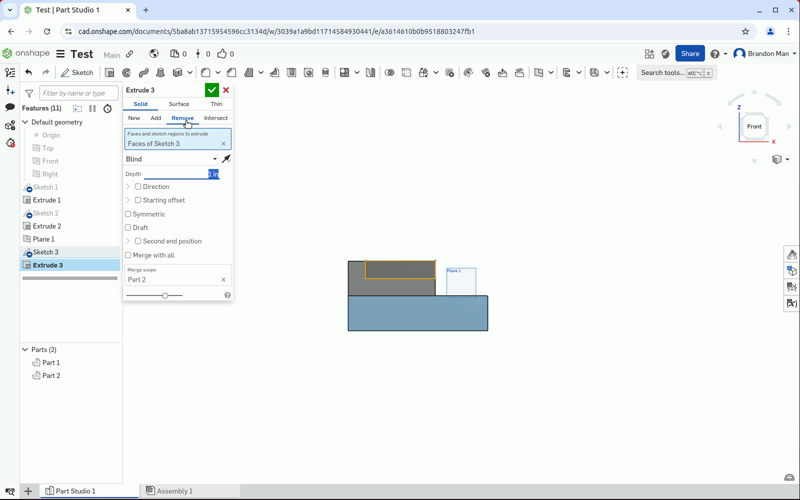
text(10.832)
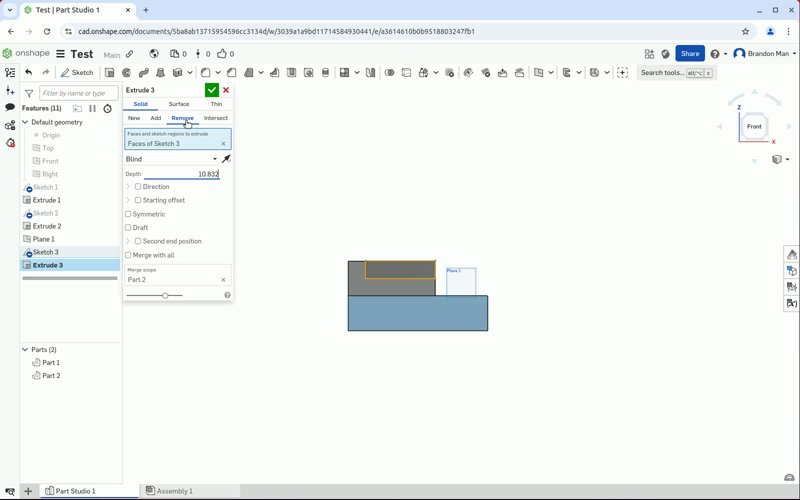
key(tab, 6)
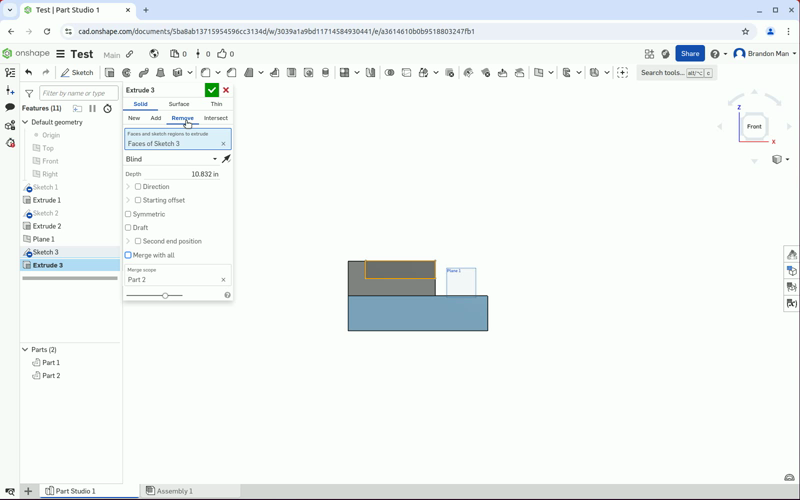
key(space)
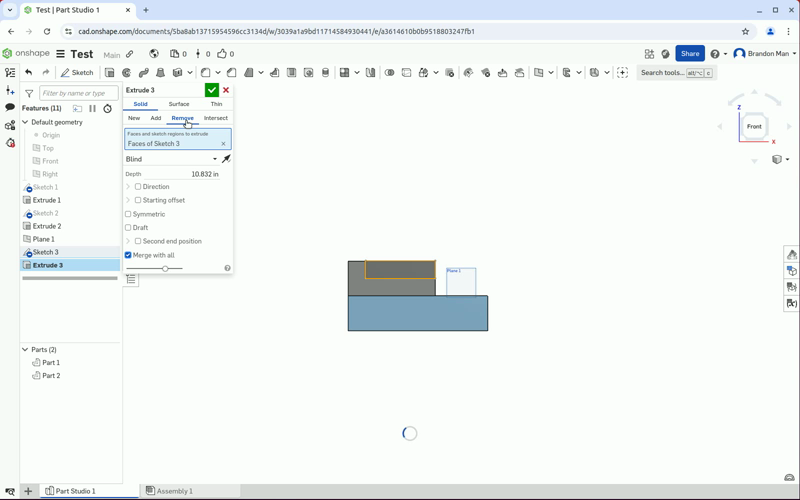
key(enter)
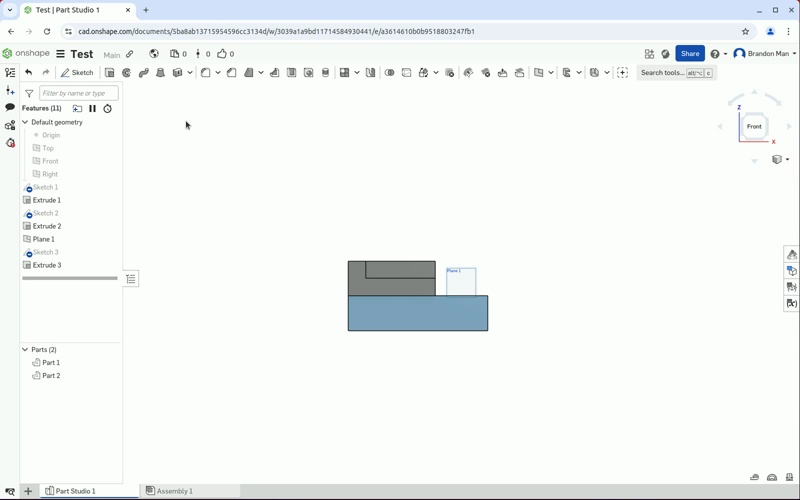
key(shift+h)
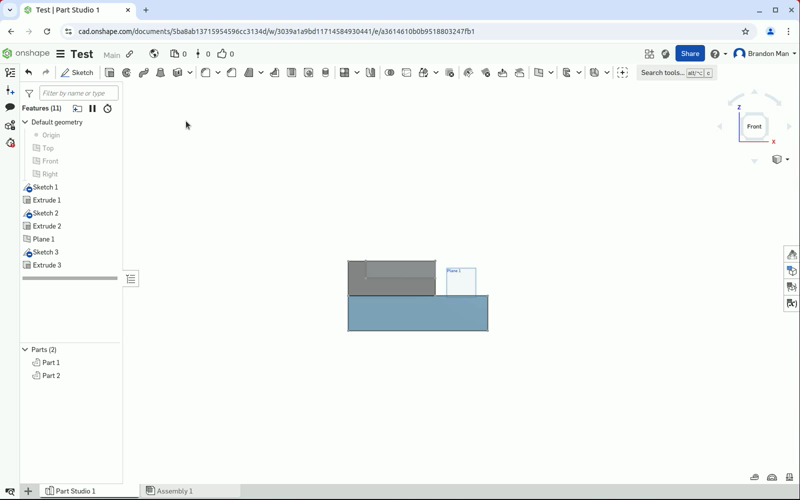
key(shift+h)
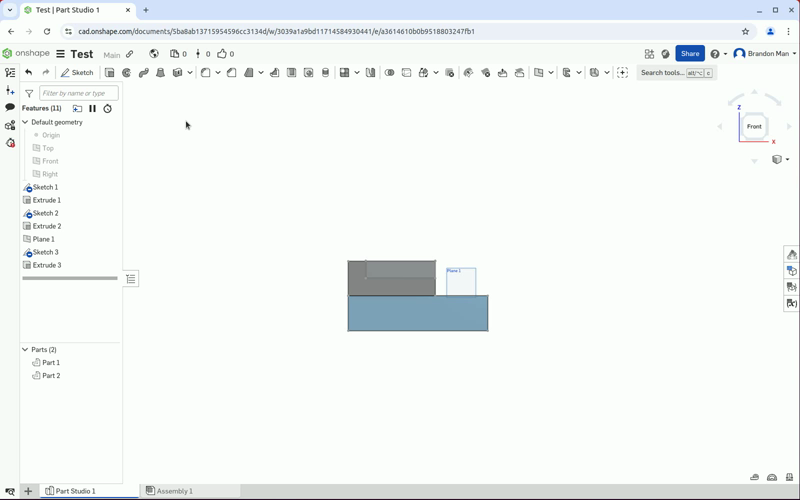
key(shift+7)
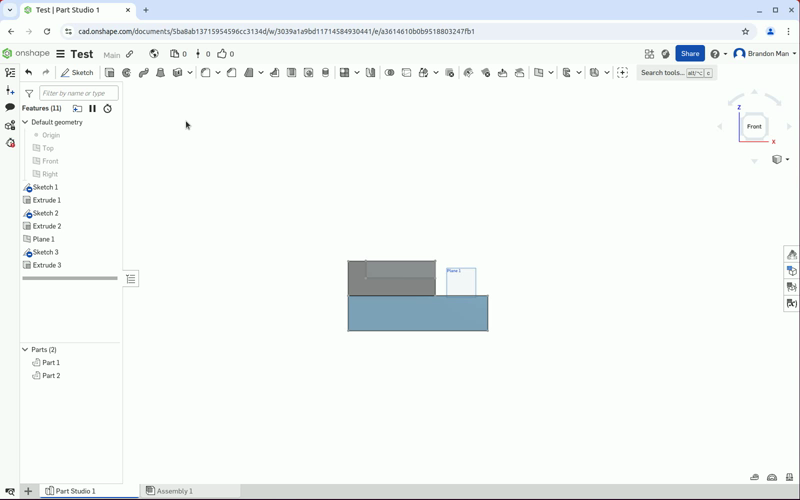
key(left, 2)
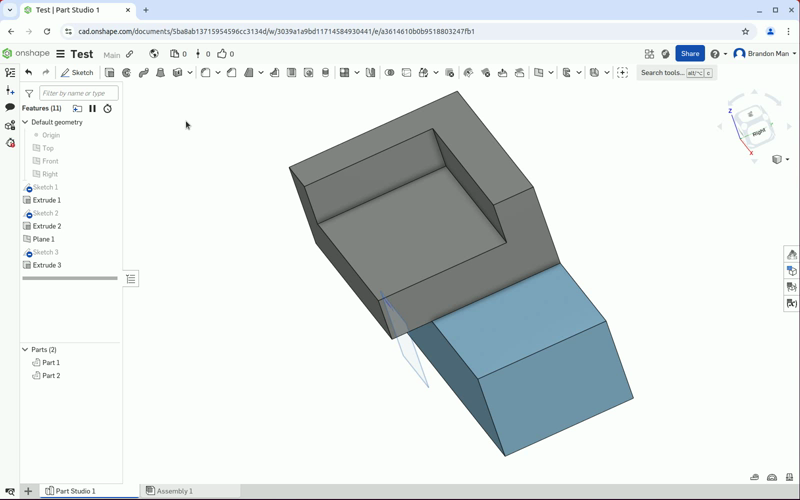
key(down, 2)
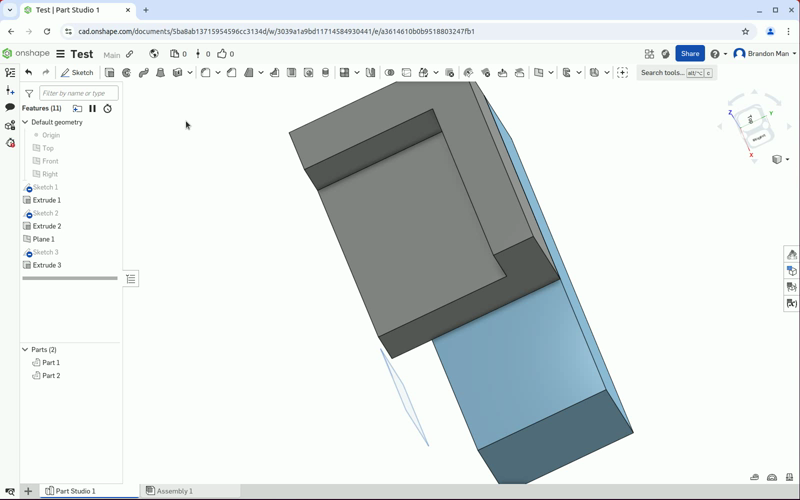
key(up, 2)
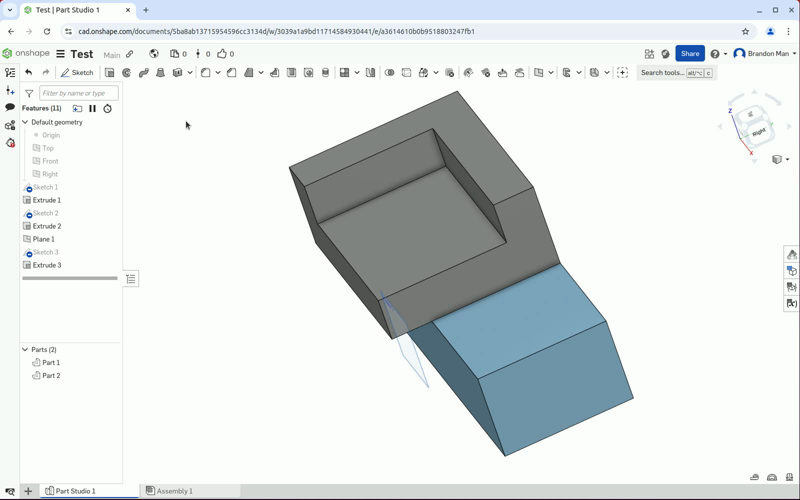
key(right, 2)
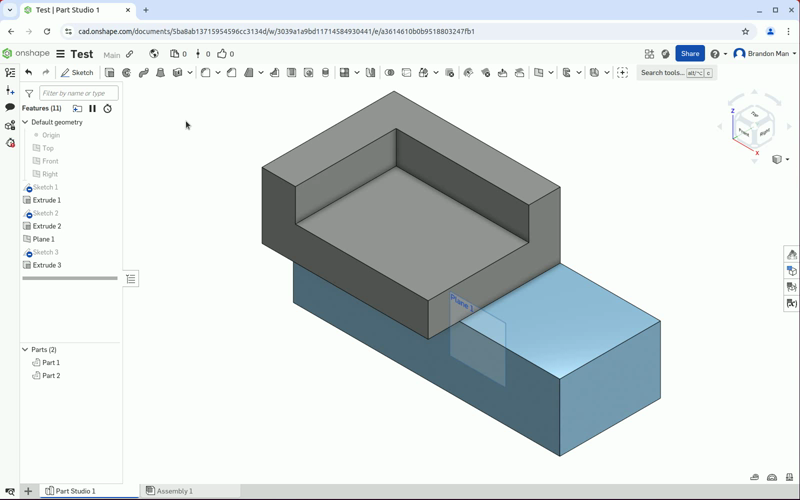
mouse_move(73, 189)
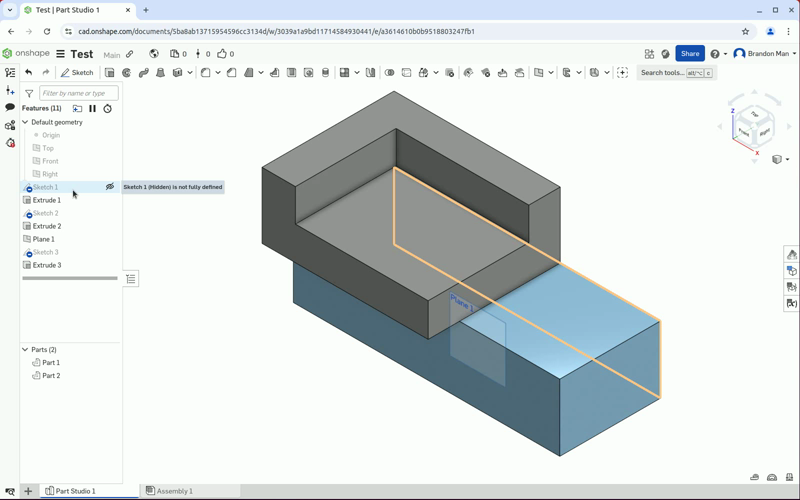
click(73, 189)